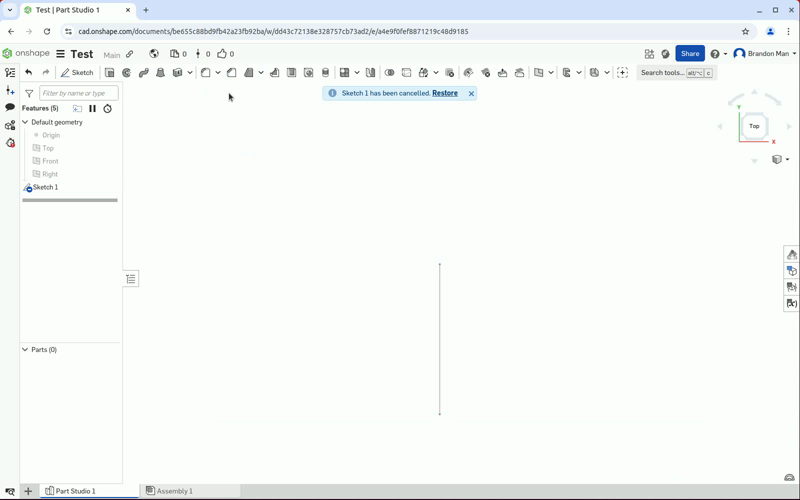
key(shift+h)
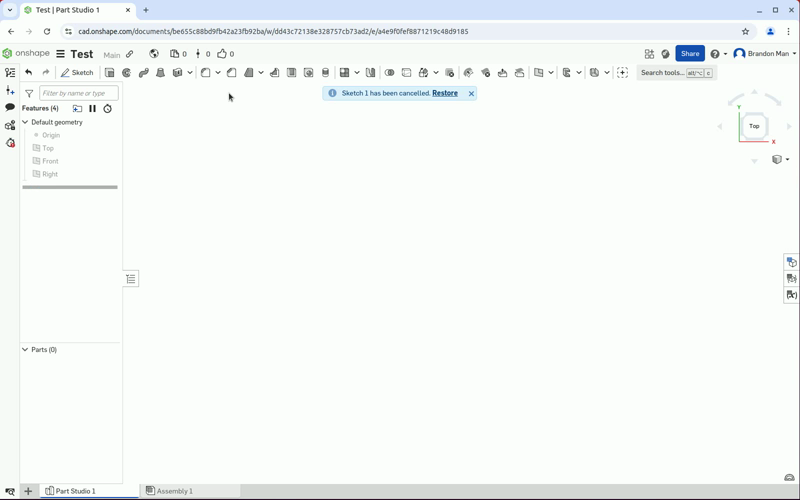
mouse_move(73, 352)
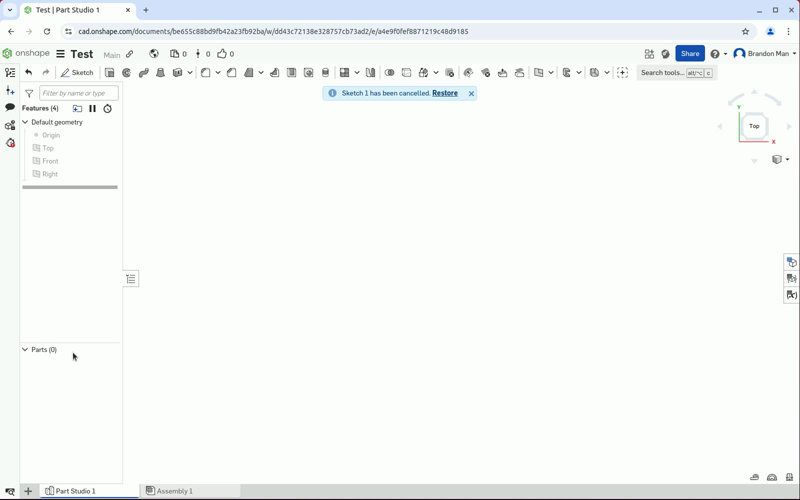
key(y)
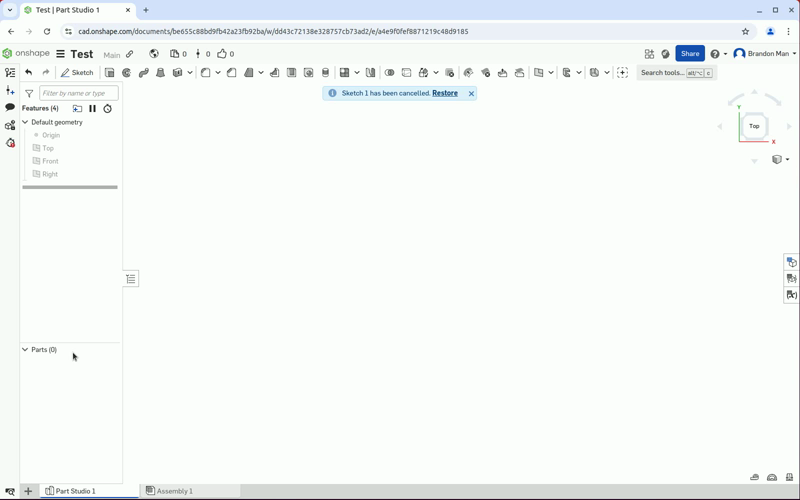
key(shift+p)
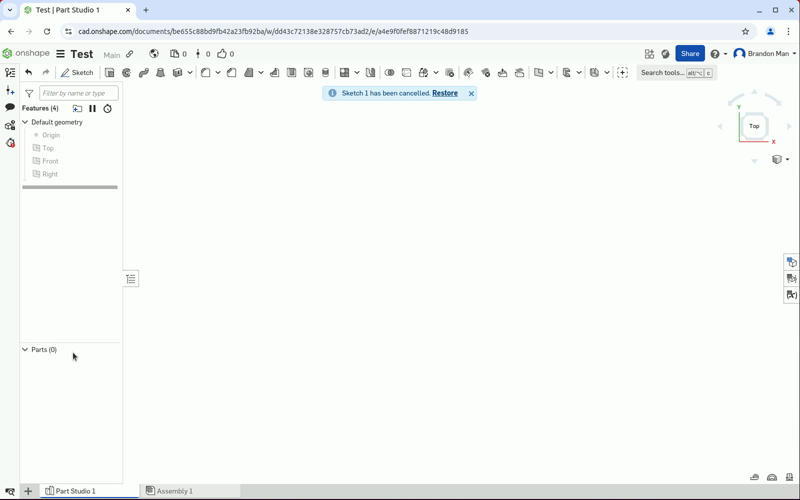
key(space)
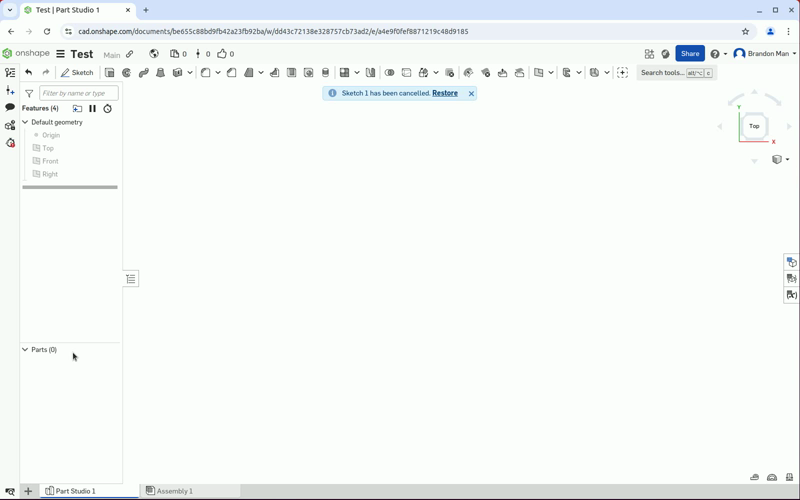
key_down(shift)
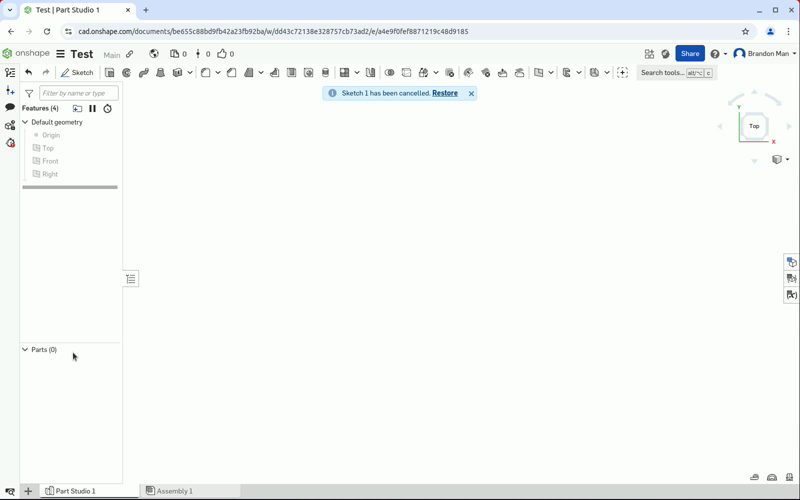
key(up)
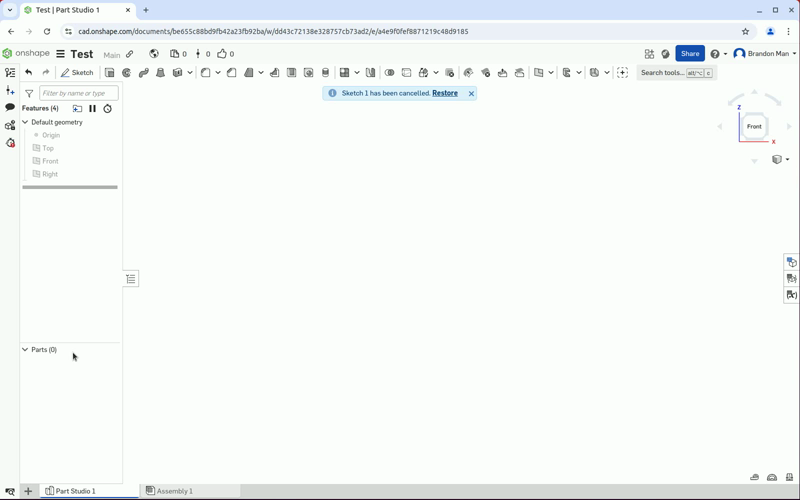
key_up(shift)
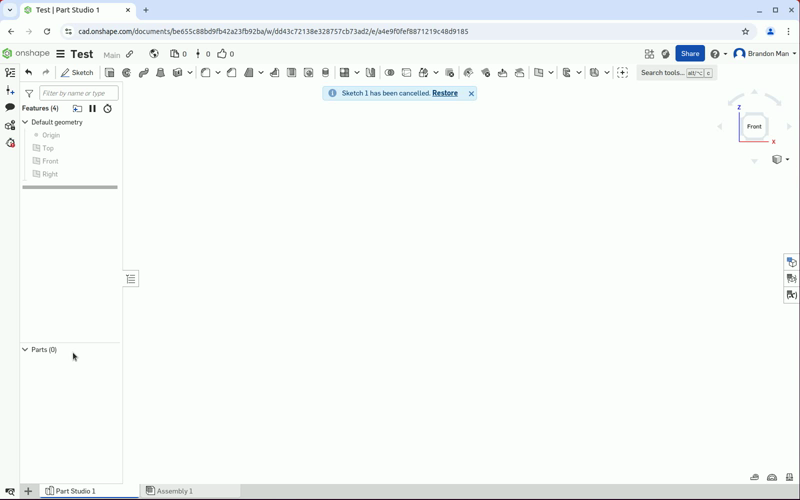
mouse_move(73, 352)
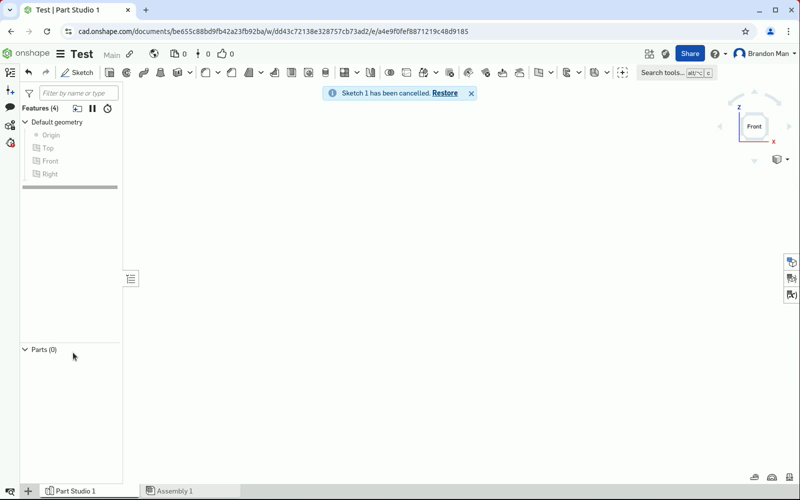
key(shift+y)
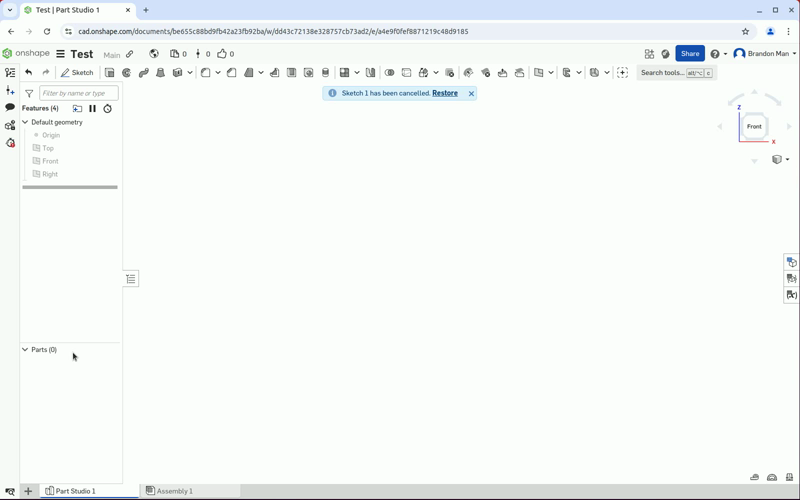
key(shift+s)
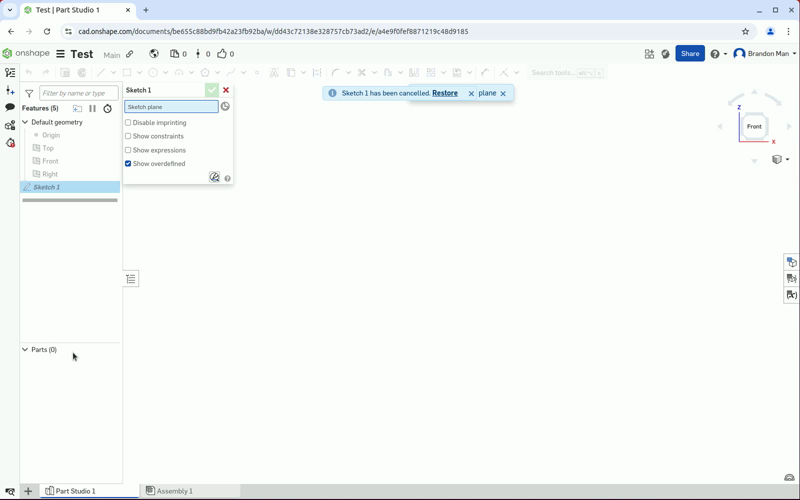
mouse_move(73, 163)
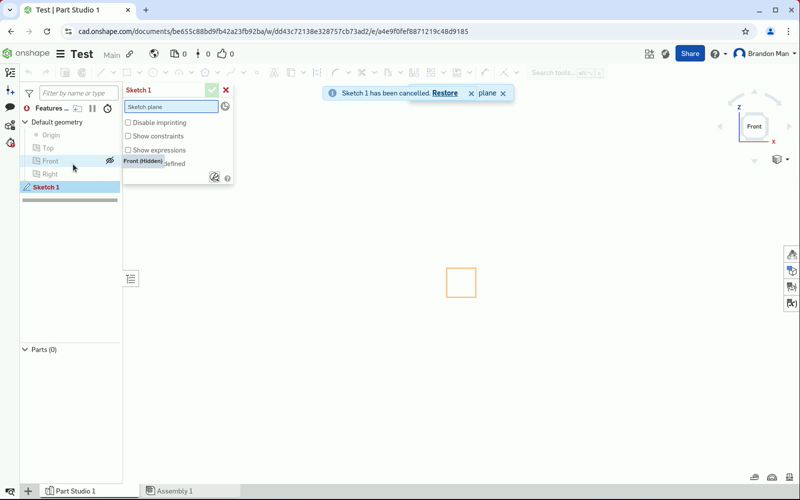
click(73, 163)
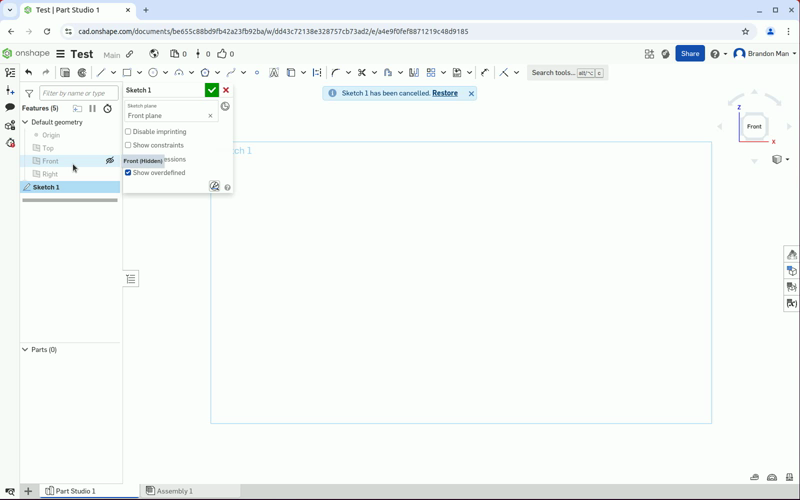
mouse_move(73, 352)
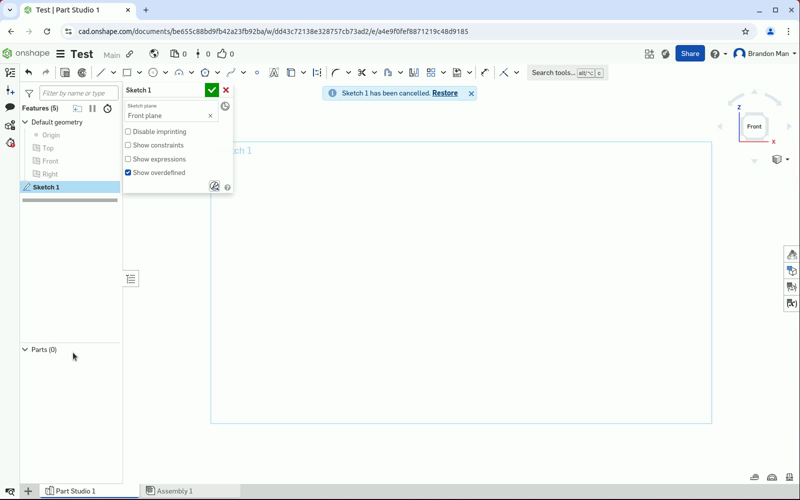
key(y)
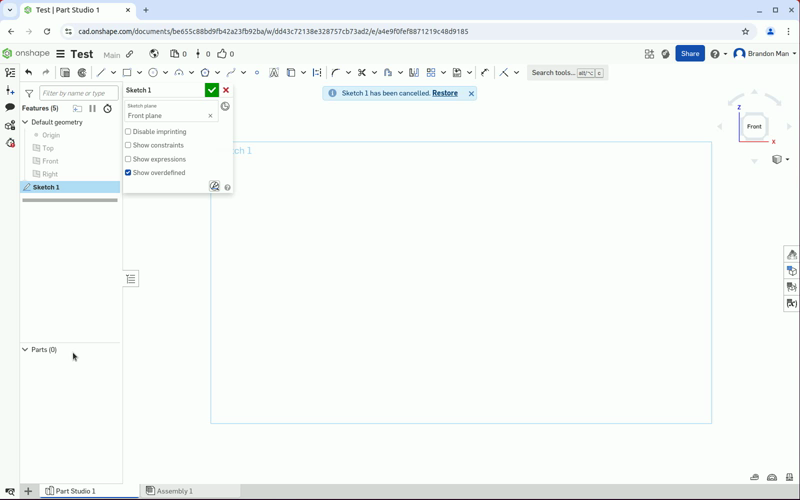
key(c)
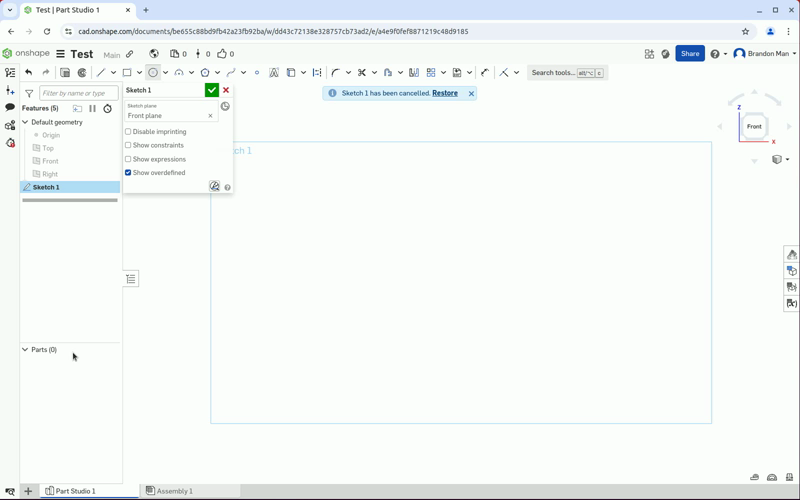
key_down(shift)
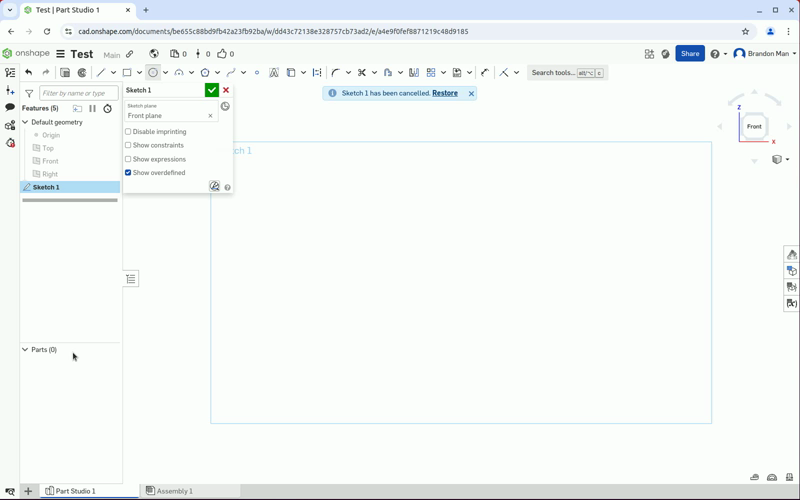
mouse_move(461, 282)
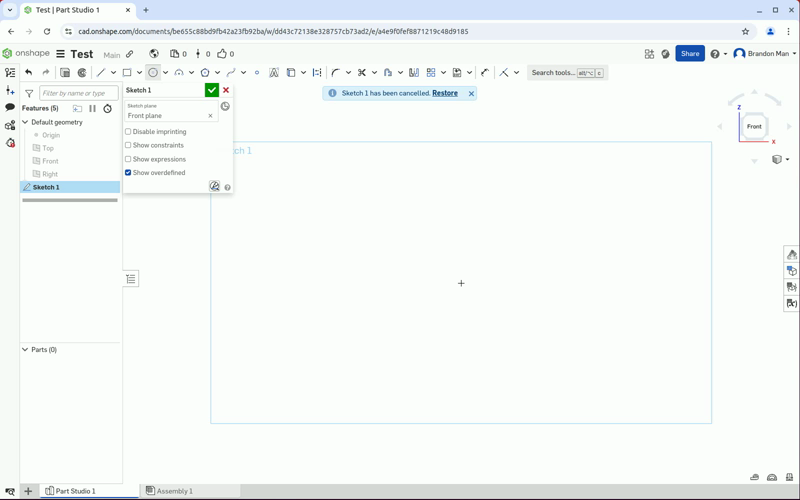
click(461, 282)
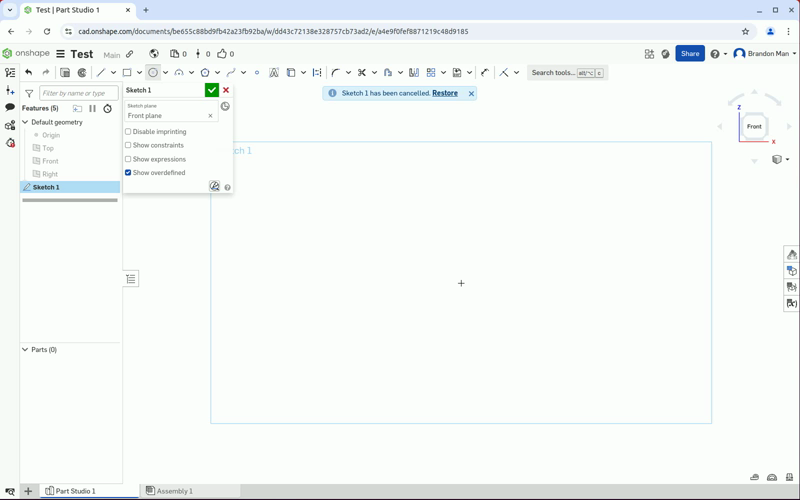
key_up(shift)
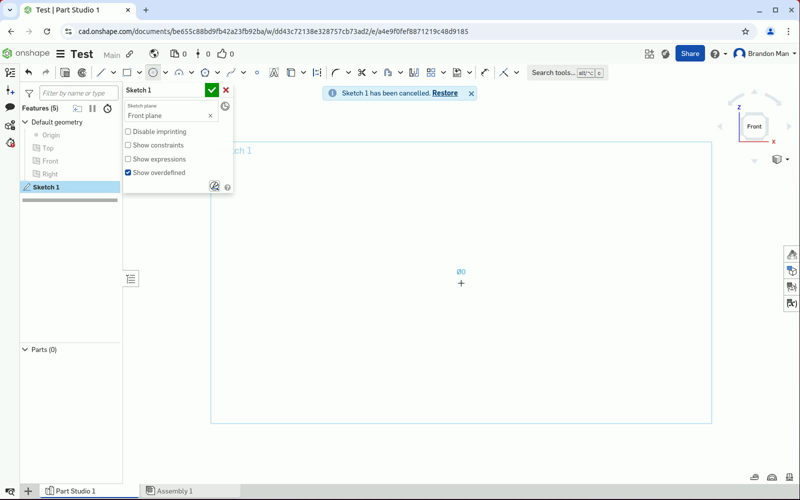
mouse_move(497, 282)
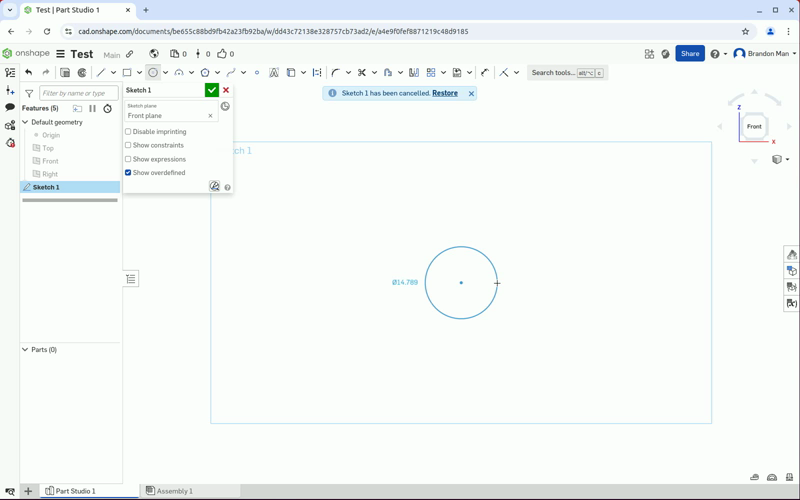
click(497, 282)
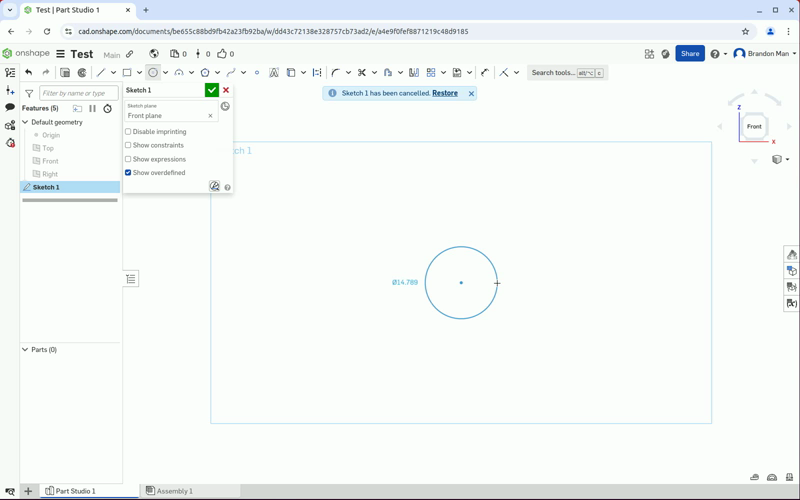
key(esc)
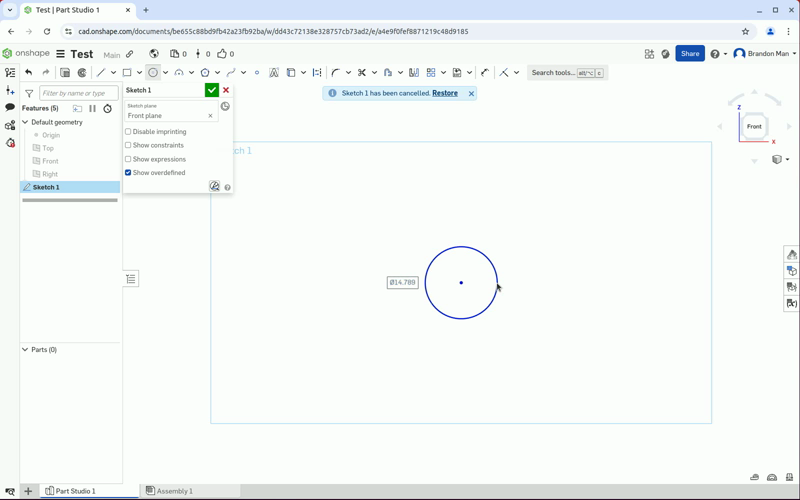
key(c)
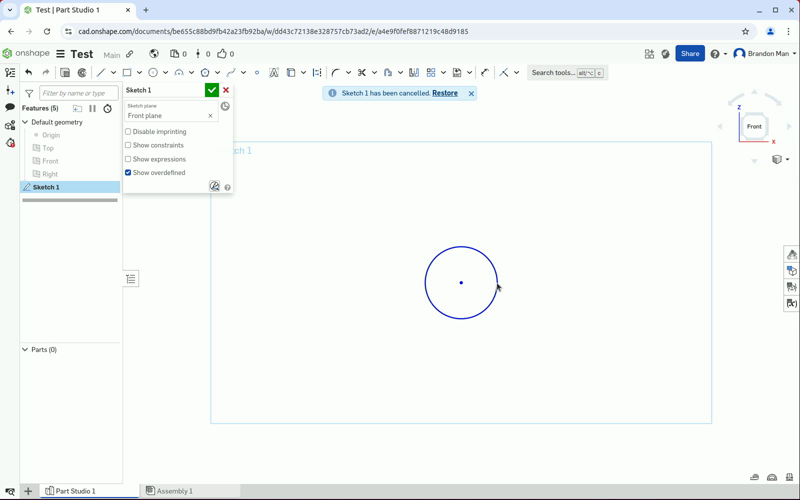
key_down(shift)
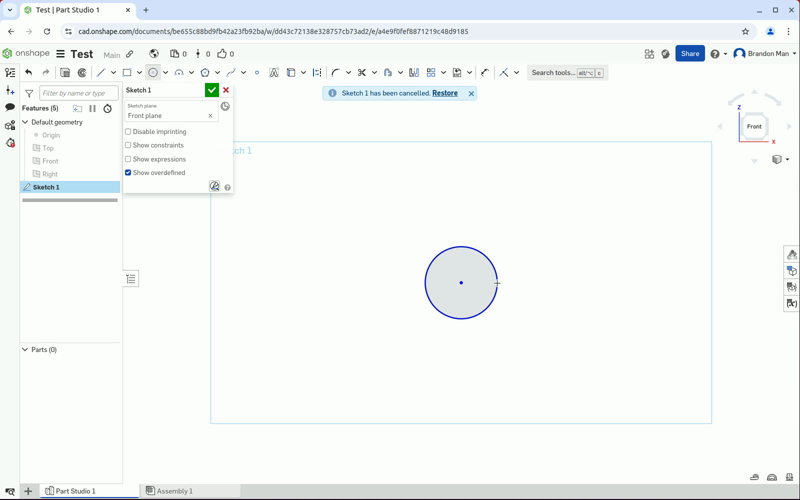
mouse_move(461, 282)
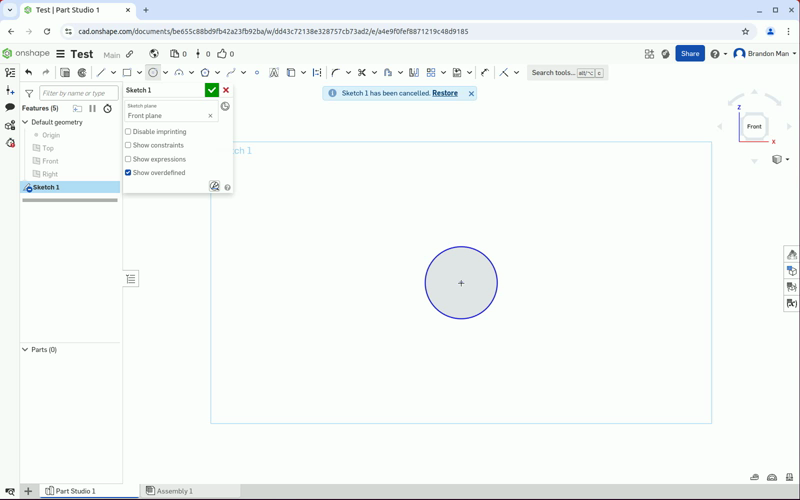
click(461, 282)
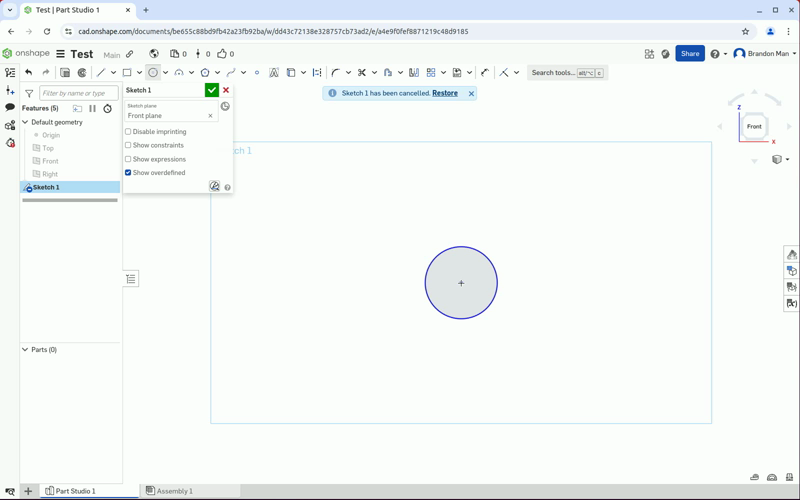
key_up(shift)
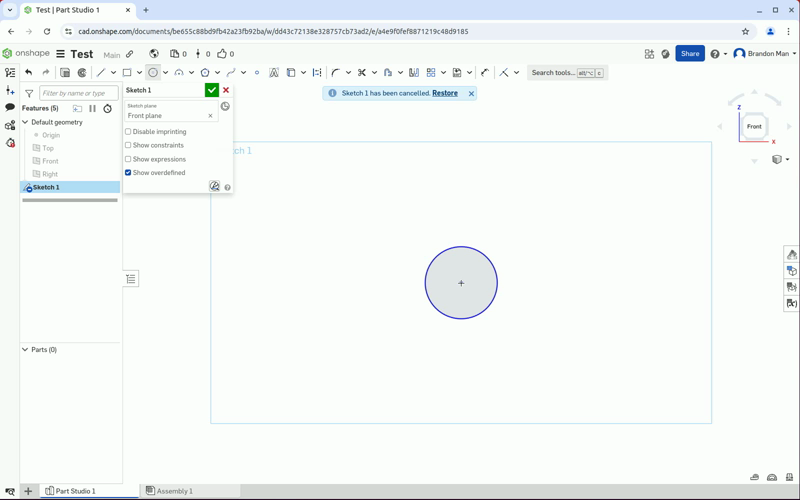
mouse_move(479, 282)
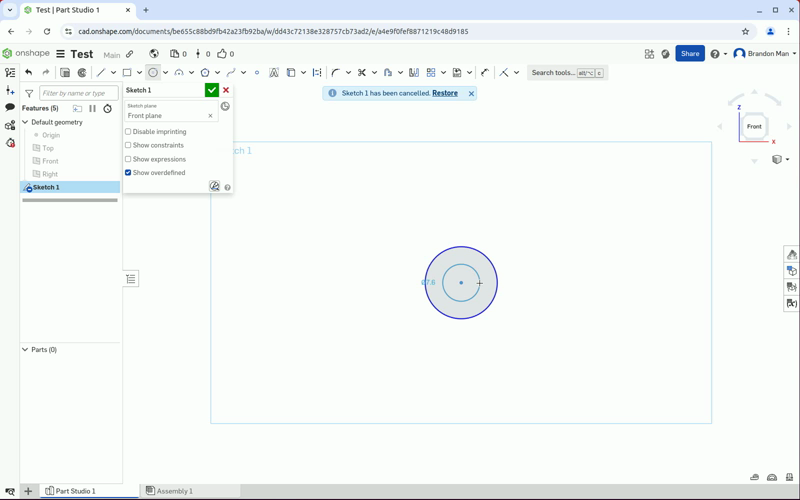
click(479, 282)
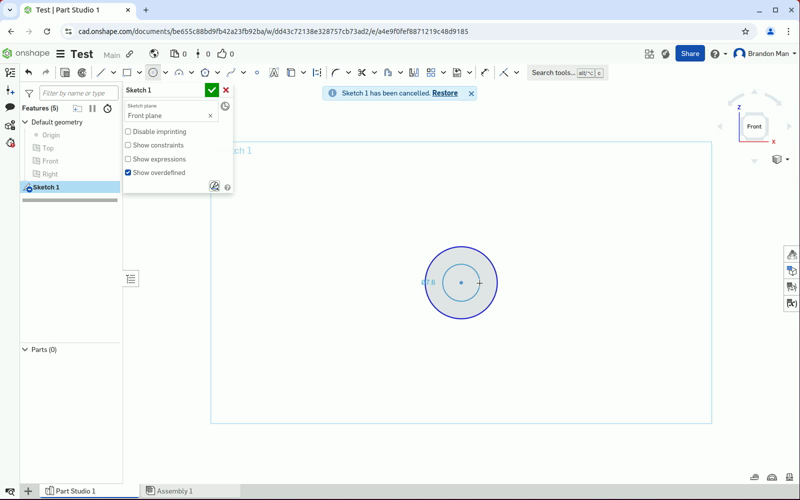
key(esc)
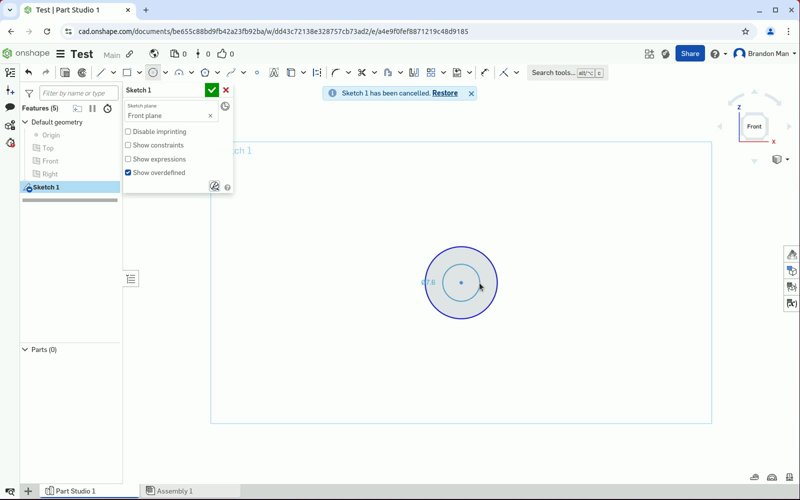
mouse_move(443, 259)
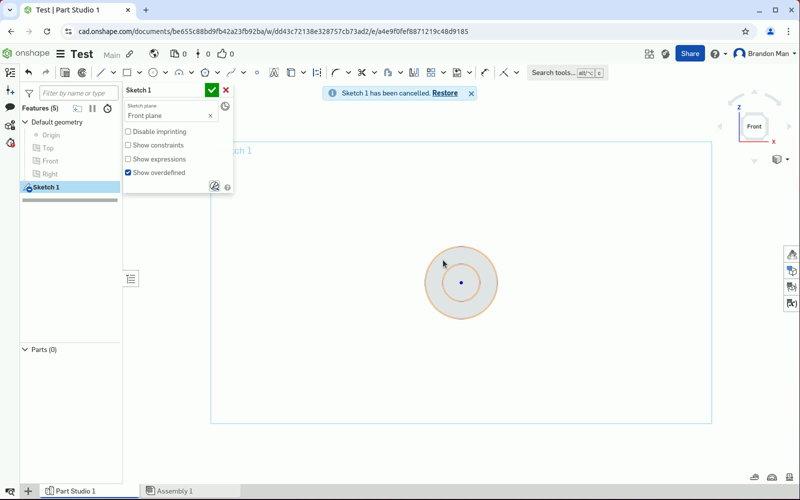
click(443, 259)
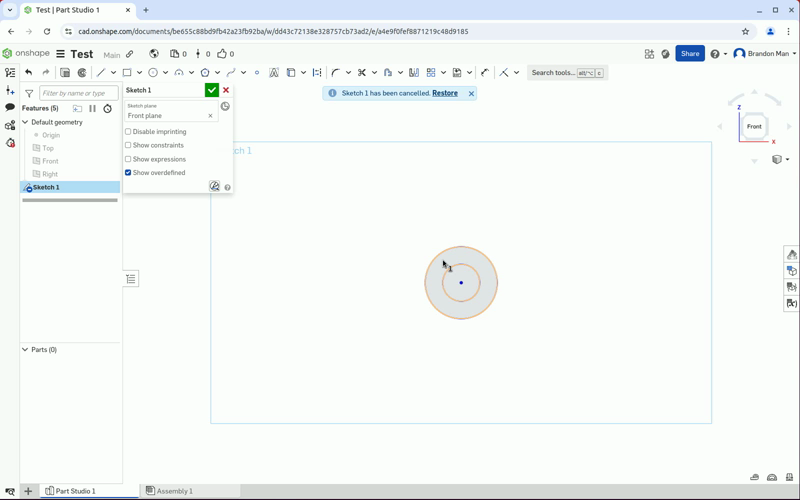
mouse_move(73, 352)
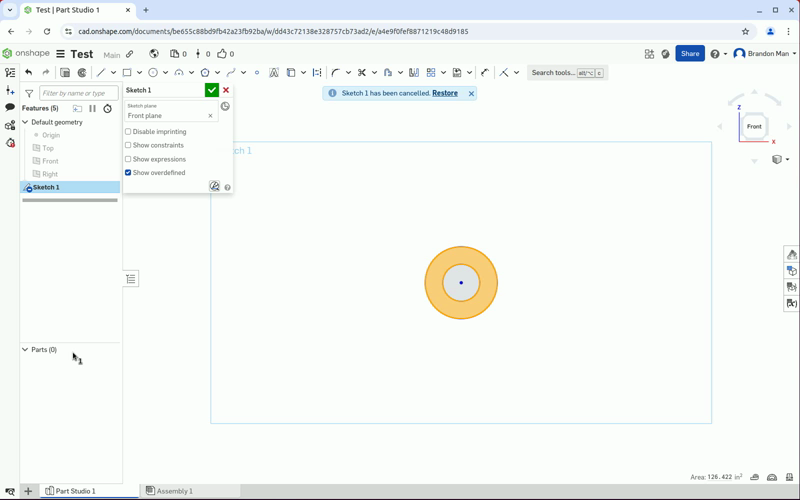
key(shift+y)
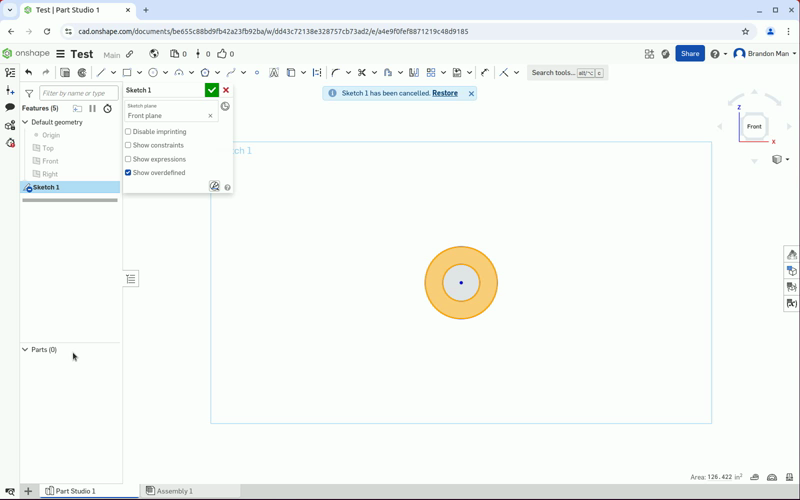
key(shift+e)
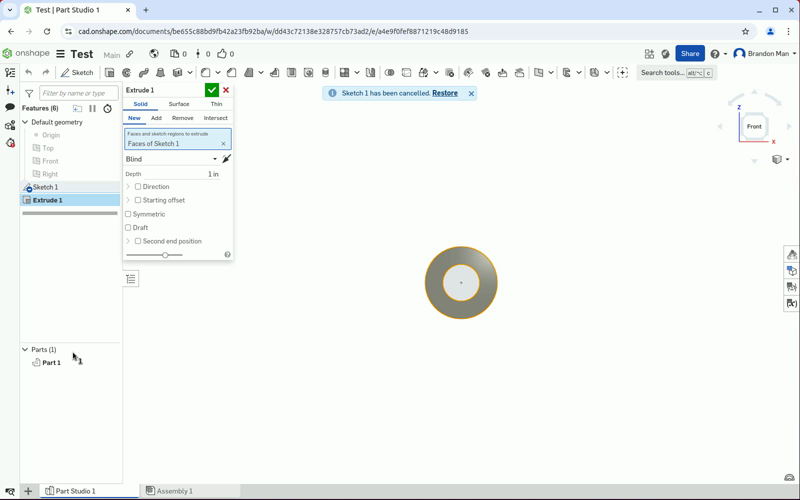
mouse_move(143, 106)
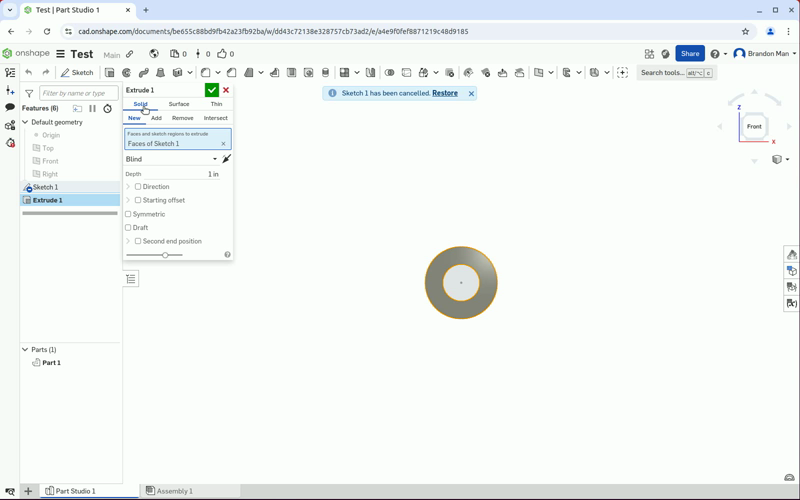
click(143, 106)
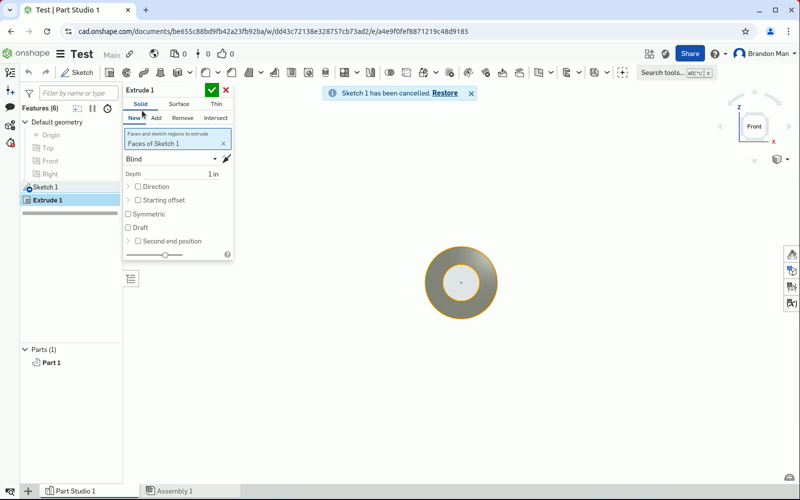
mouse_move(137, 120)
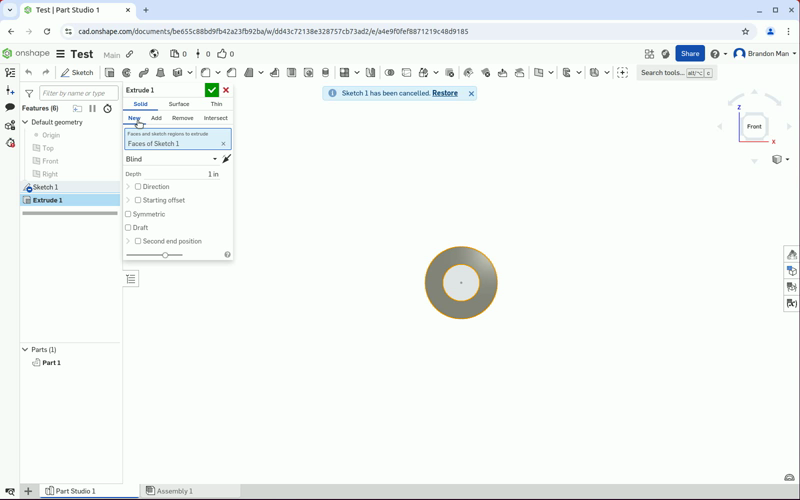
click(137, 120)
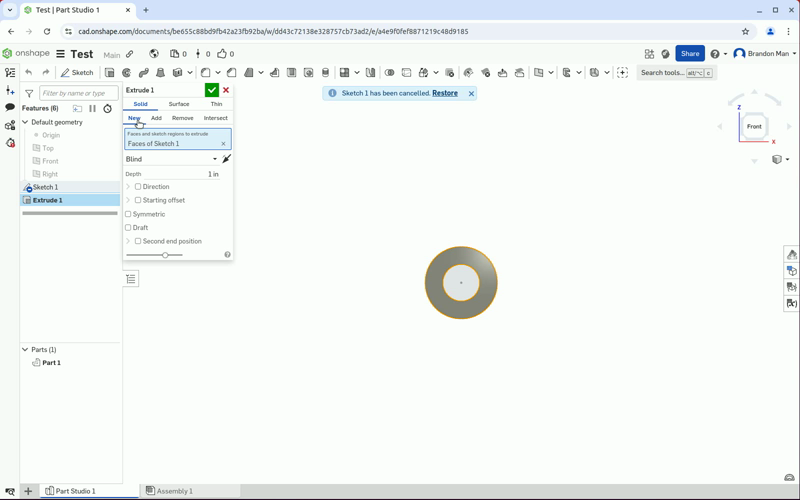
key(tab, 4)
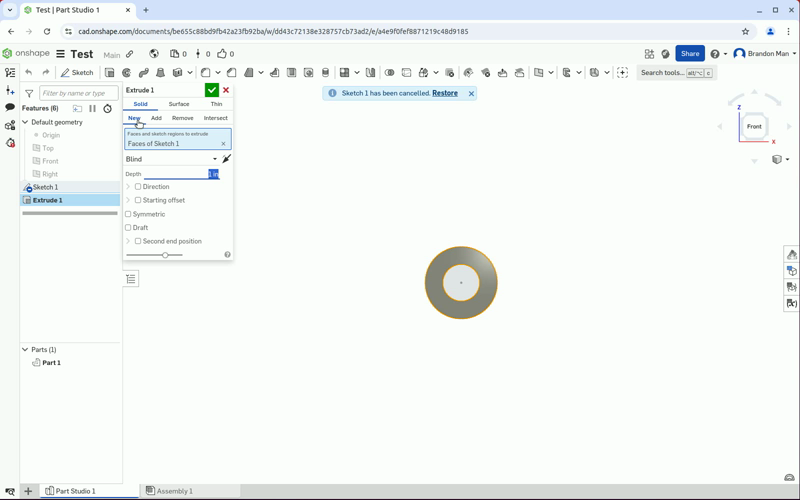
text(3.129)
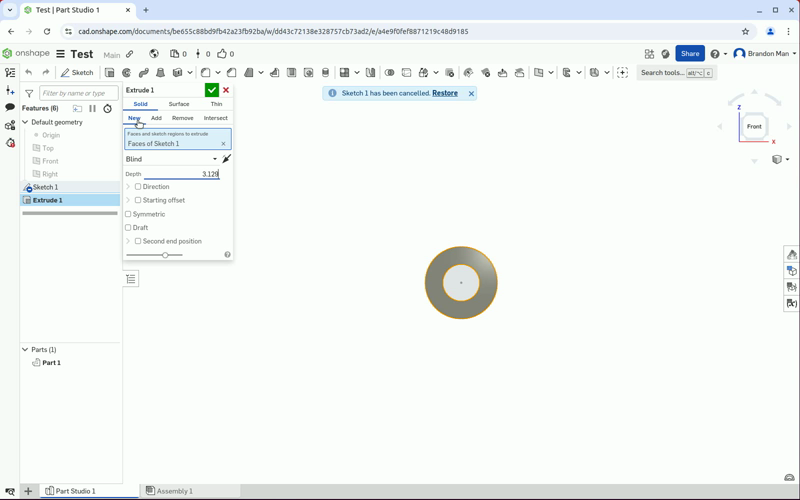
key(enter)
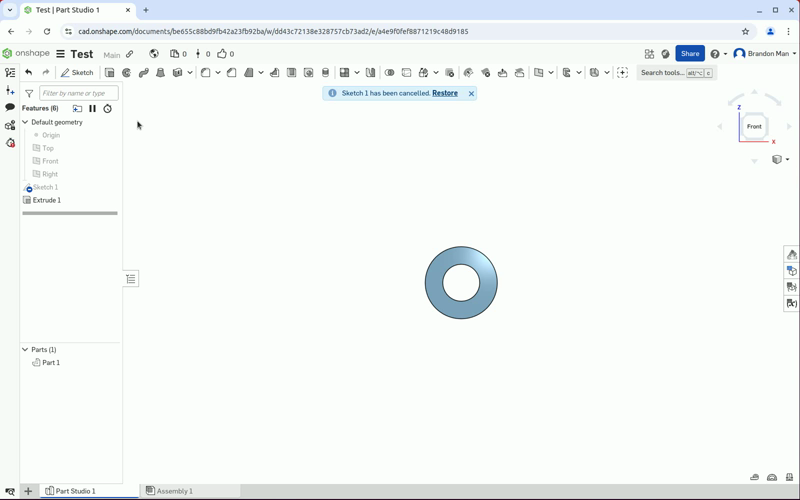
key(shift+h)
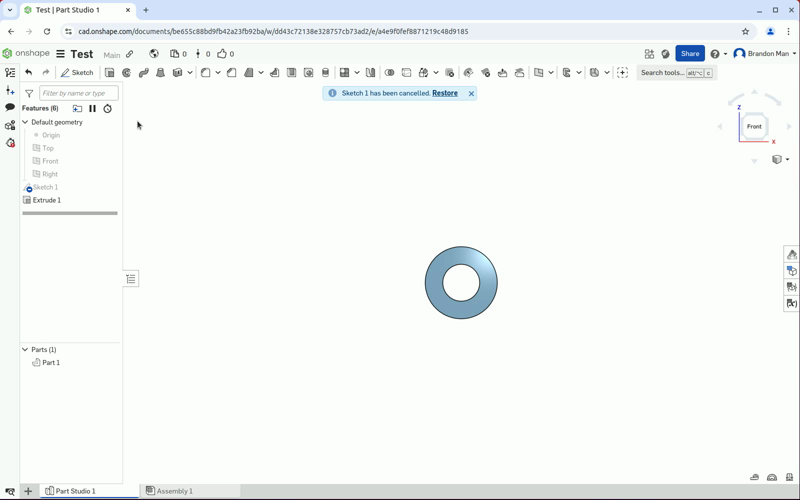
key(shift+h)
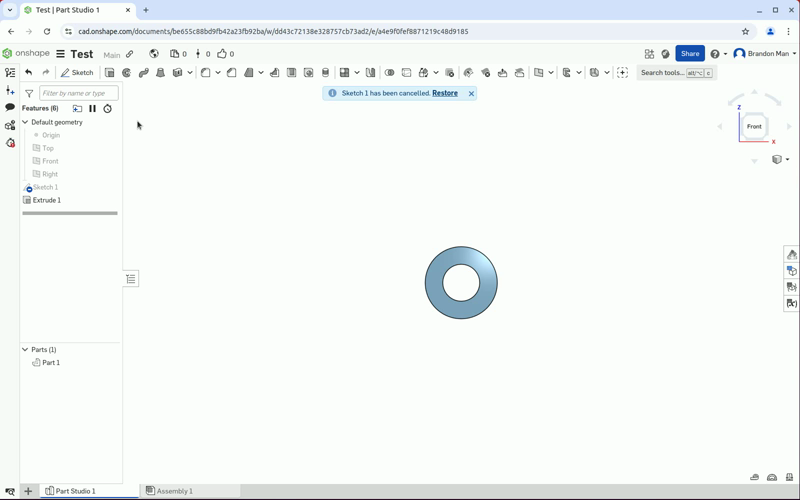
mouse_move(73, 189)
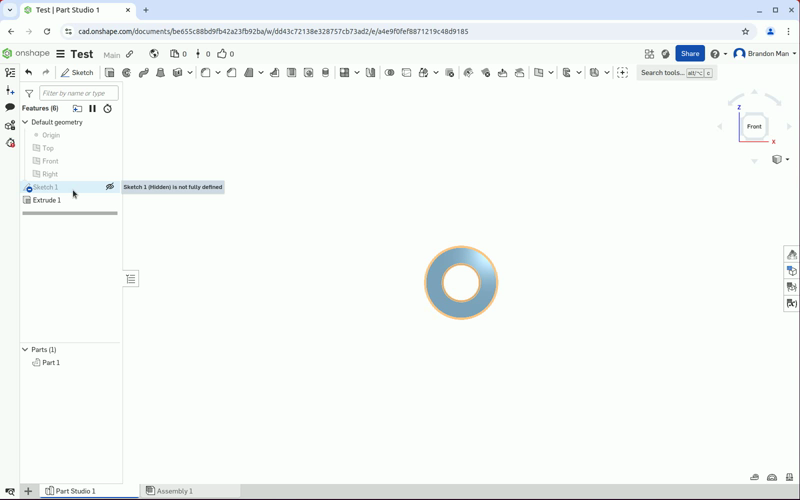
click(73, 189)
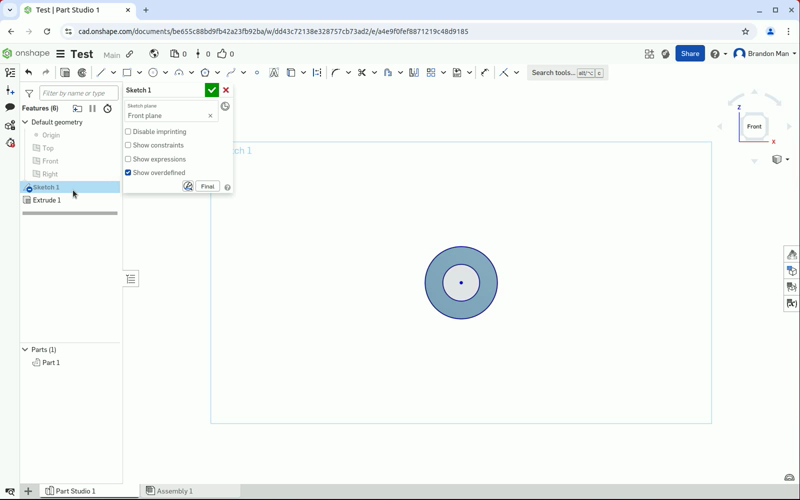
mouse_move(229, 92)
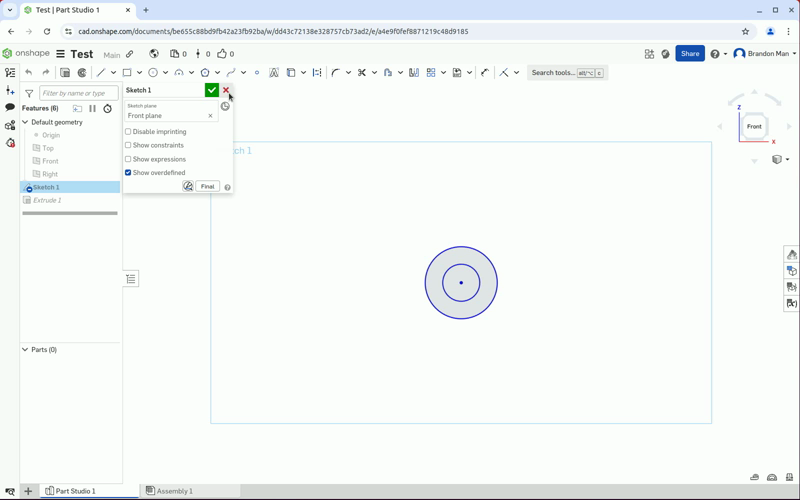
click(229, 92)
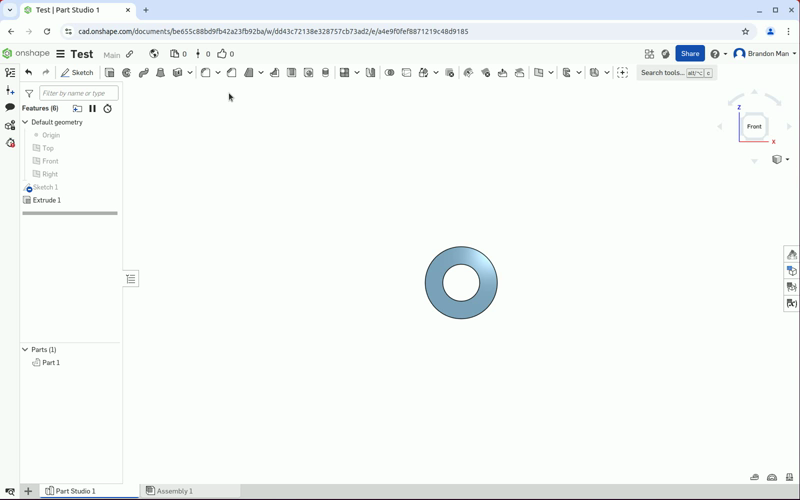
mouse_move(541, 75)
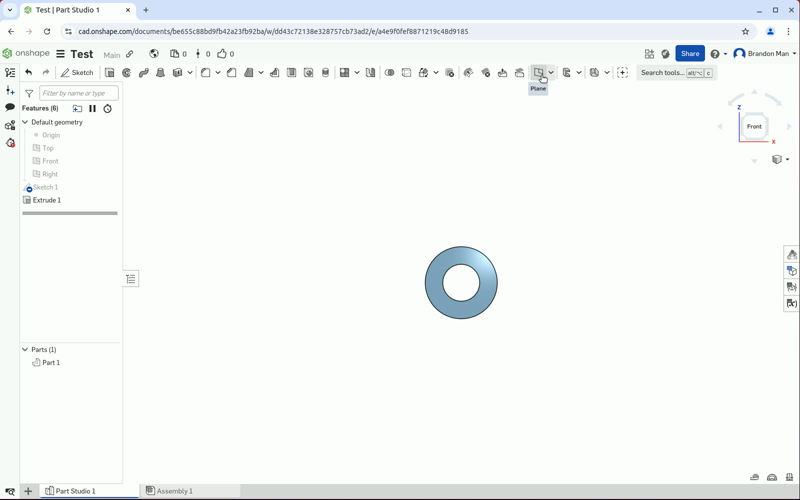
click(541, 75)
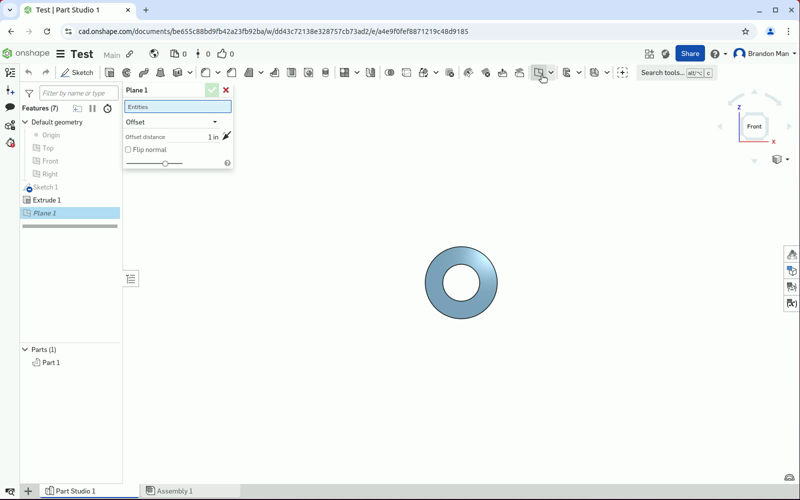
mouse_move(73, 163)
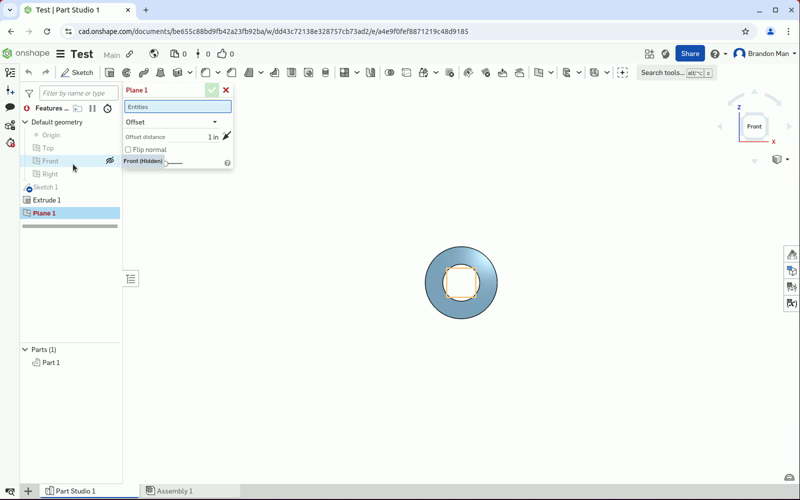
click(73, 163)
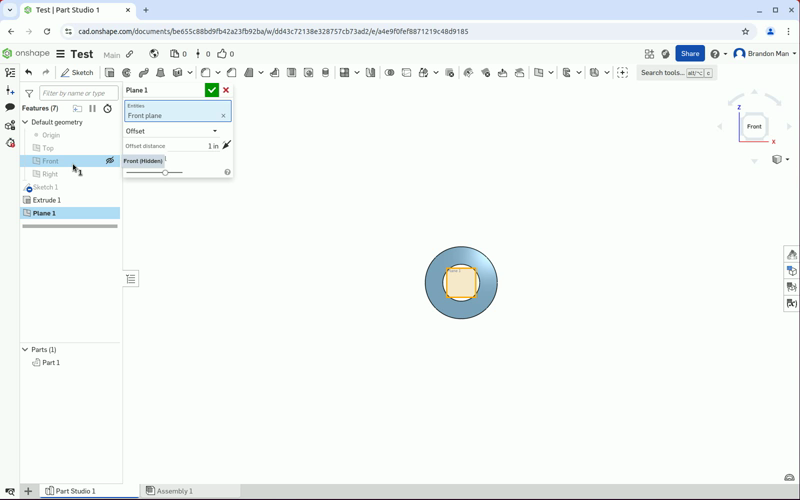
key(tab, 2)
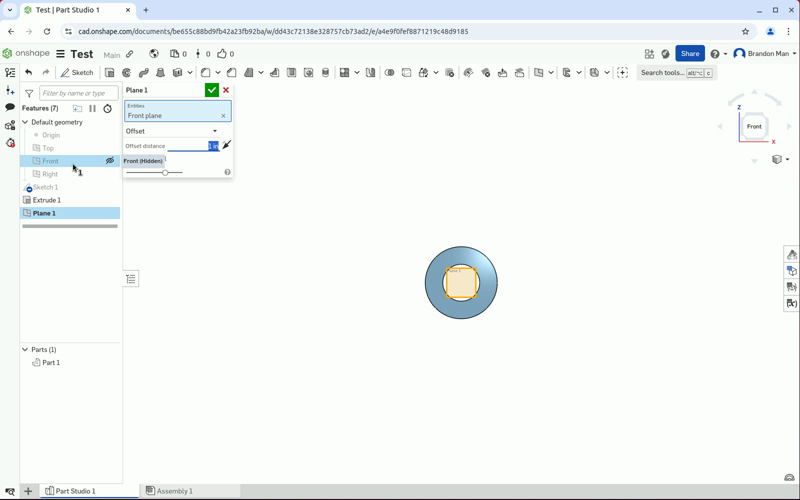
text(3.143)
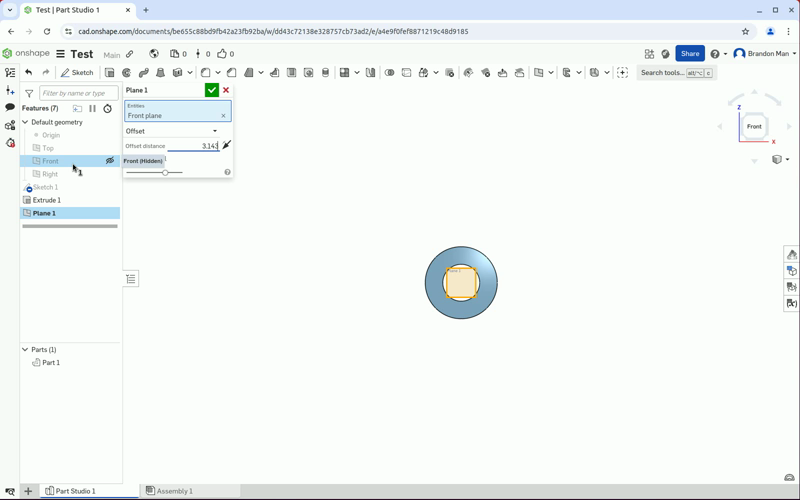
key(enter, 2)
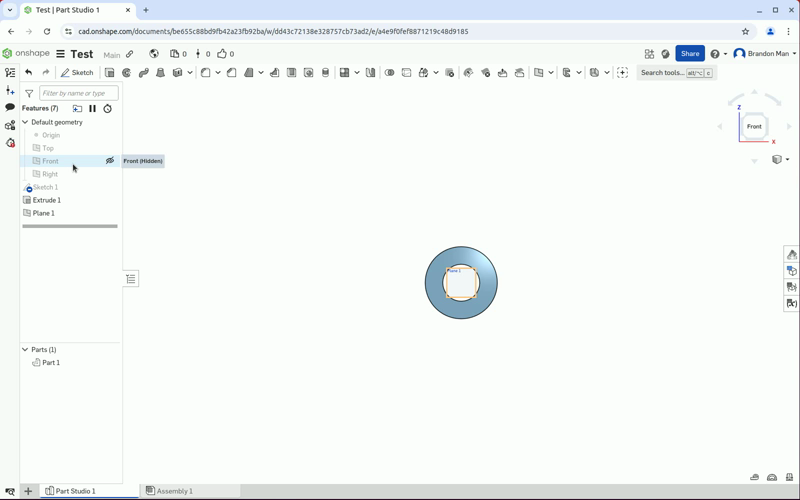
key(shift+s)
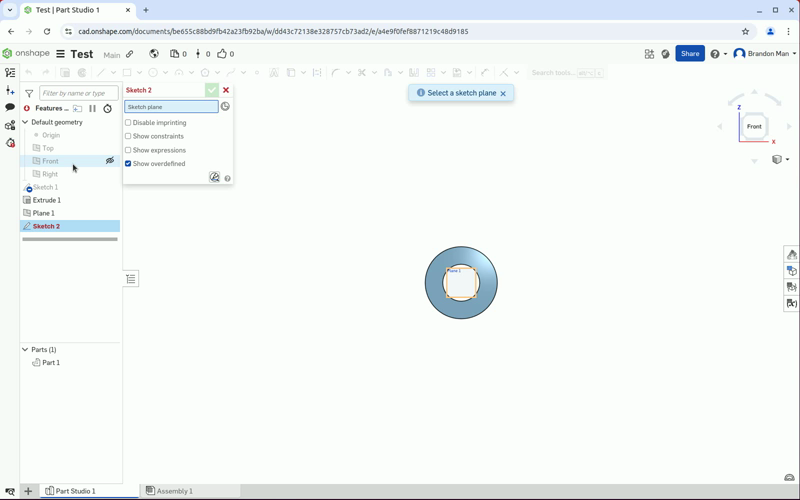
mouse_move(73, 215)
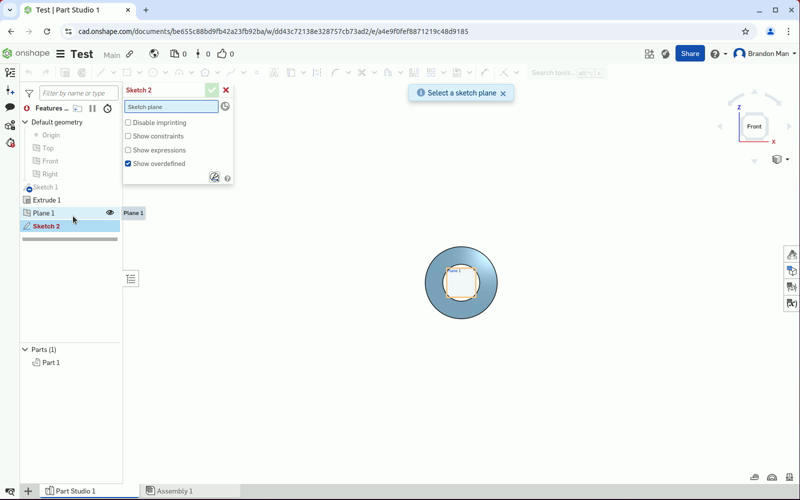
click(73, 215)
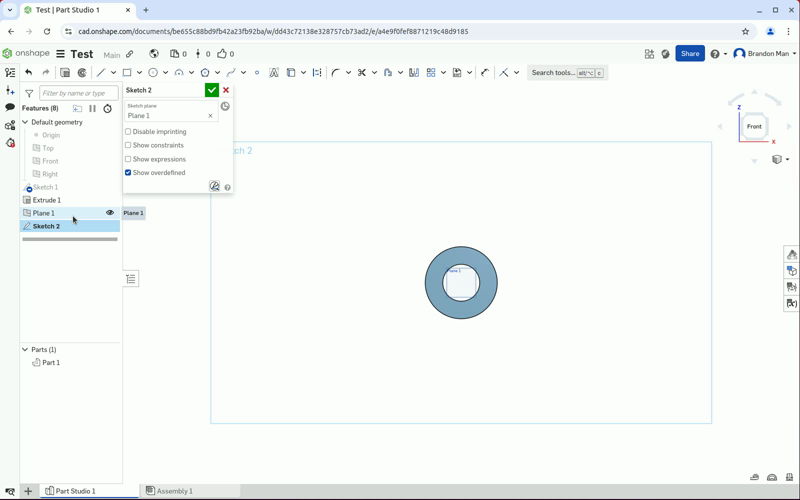
mouse_move(73, 352)
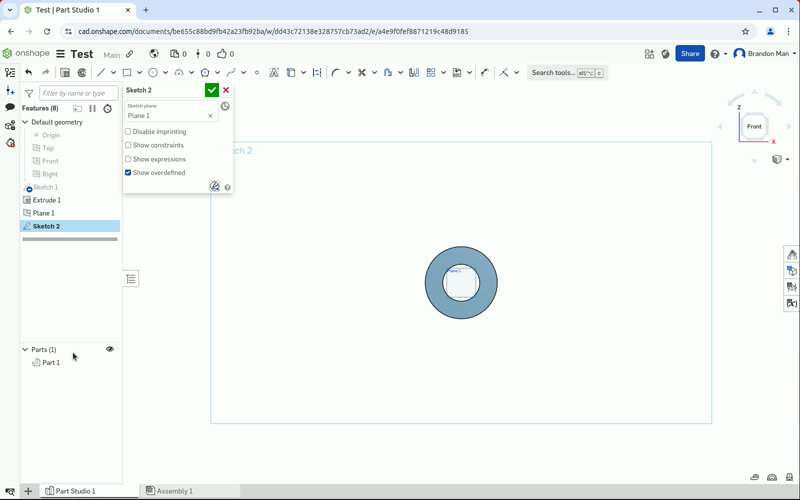
key(y)
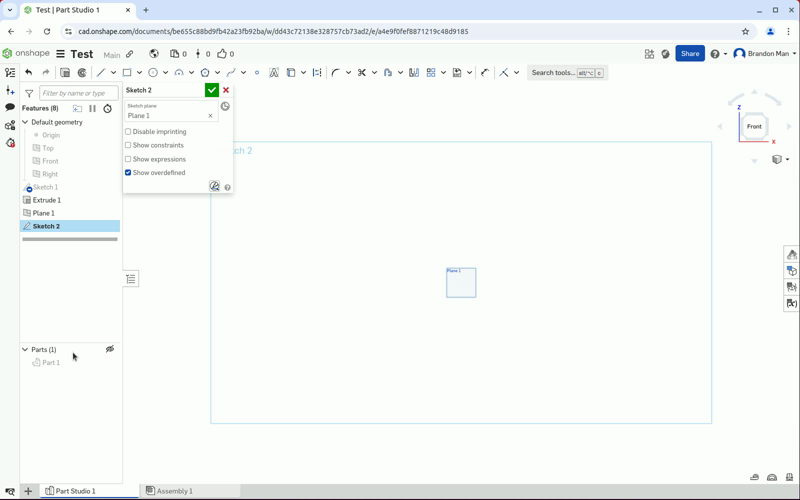
key(c)
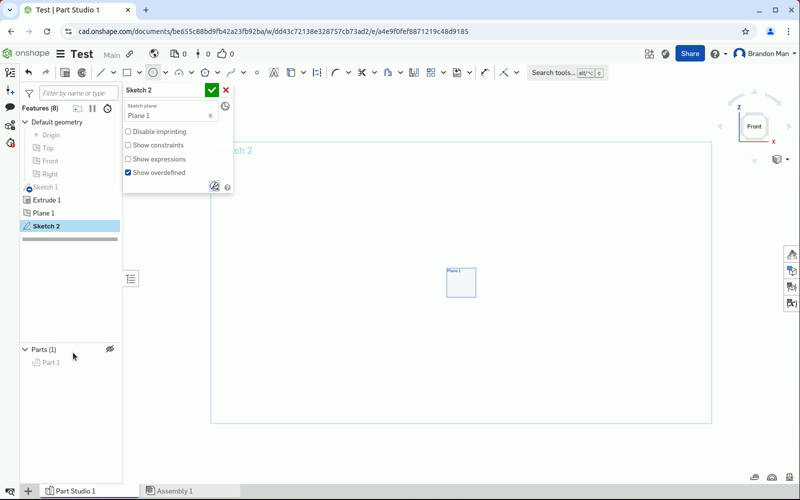
key_down(shift)
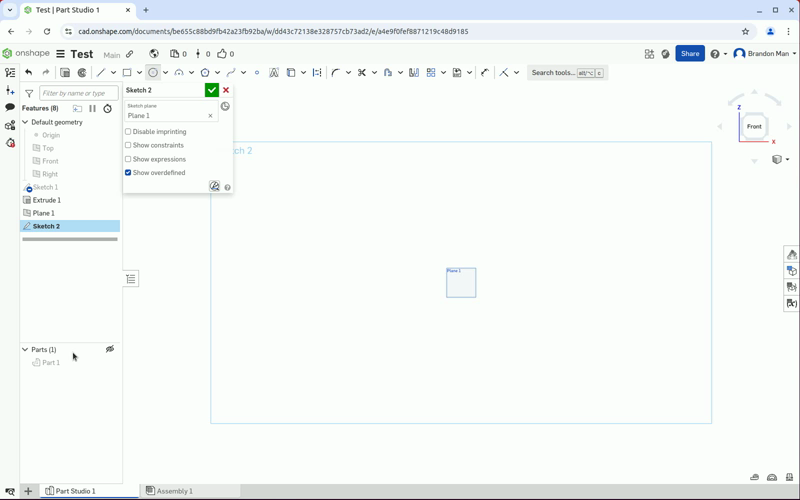
mouse_move(461, 282)
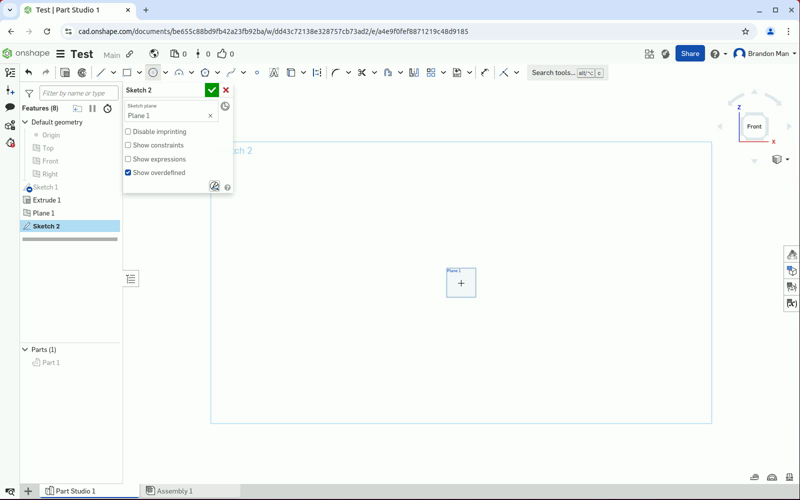
click(461, 282)
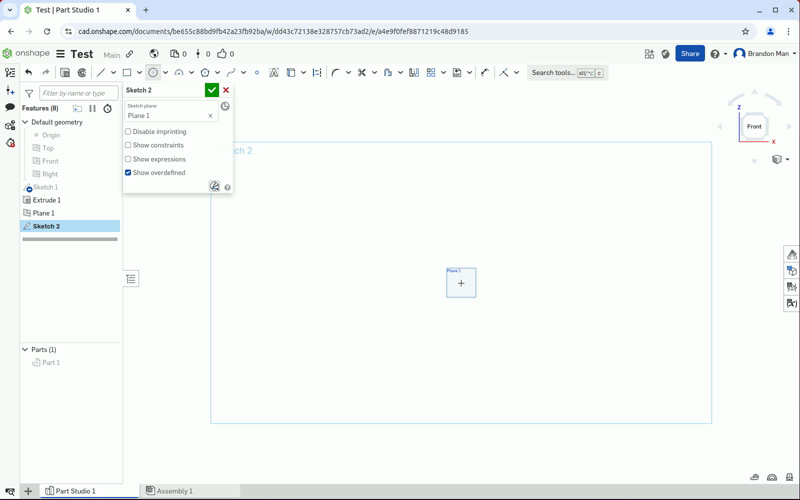
key_up(shift)
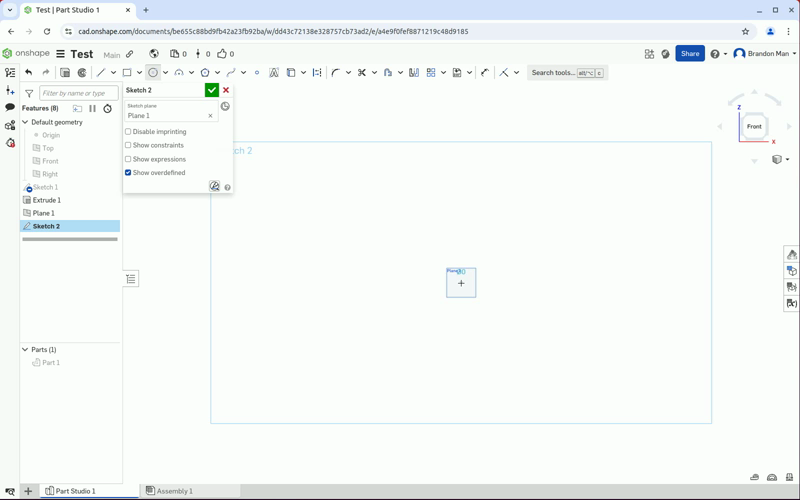
mouse_move(494, 282)
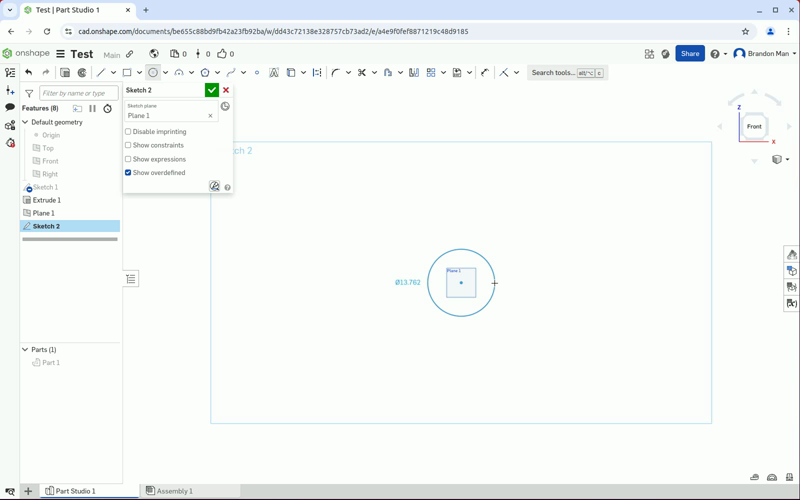
click(494, 282)
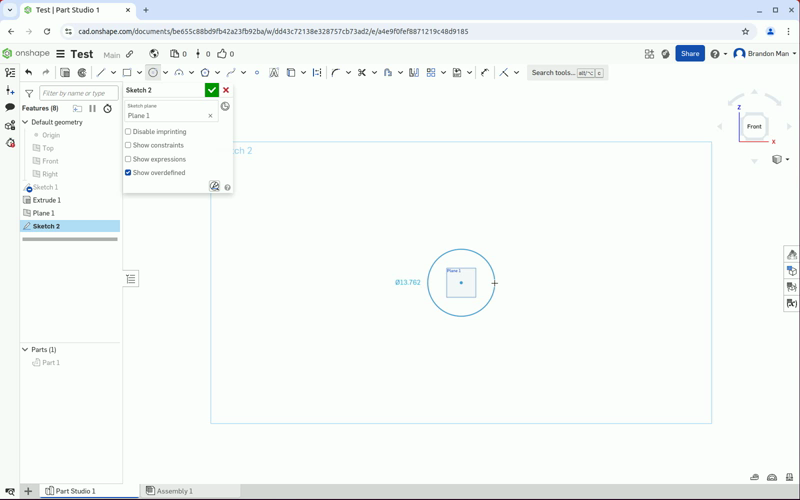
key(esc)
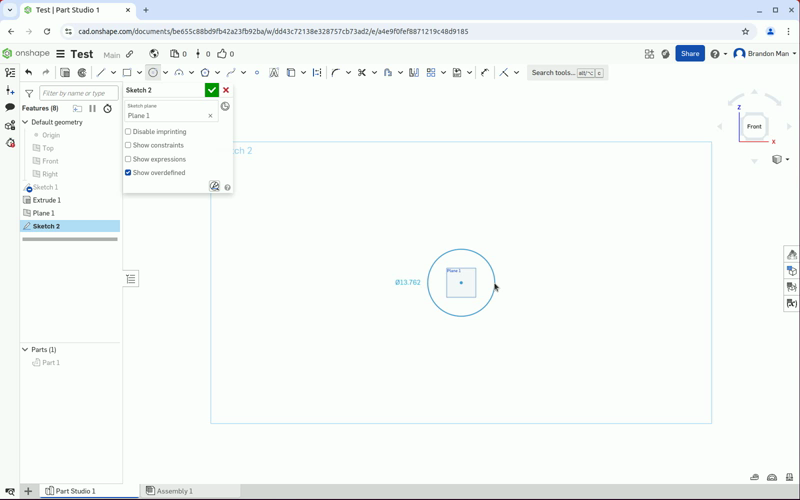
key(c)
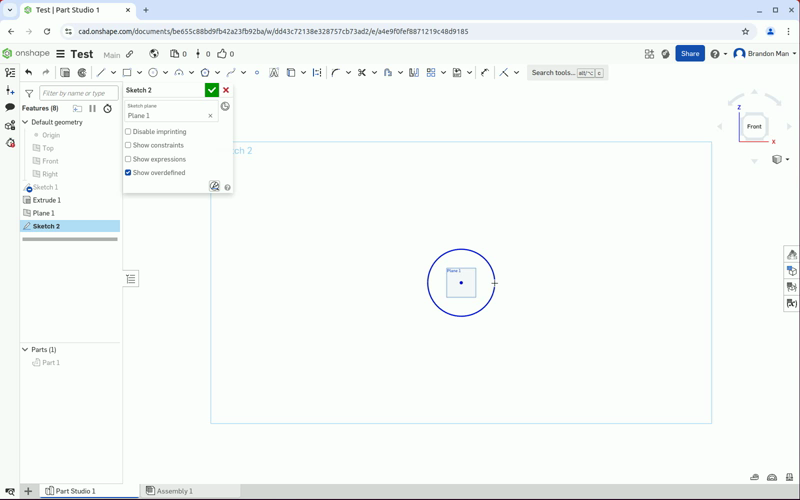
key_down(shift)
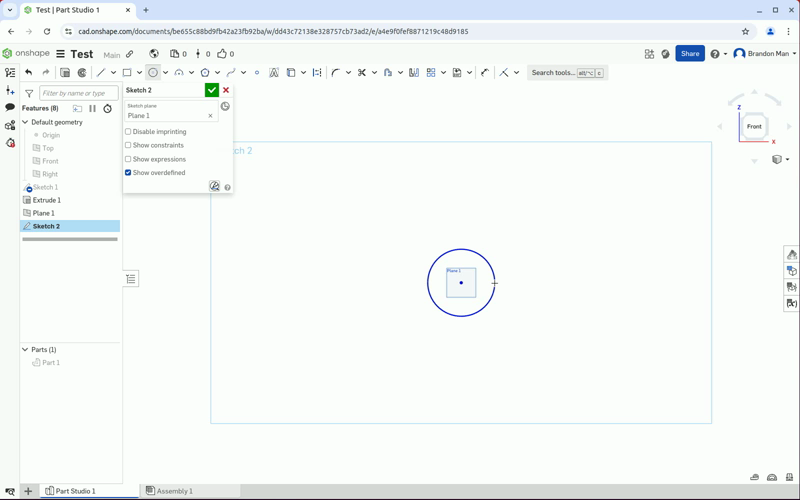
mouse_move(461, 282)
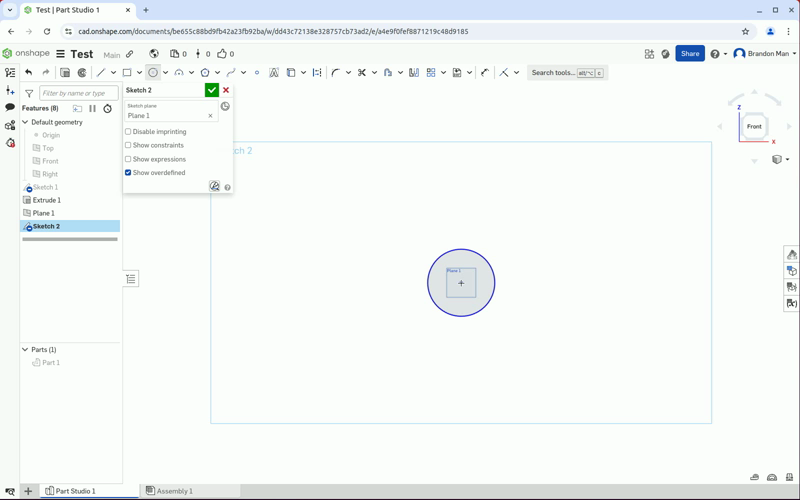
click(461, 282)
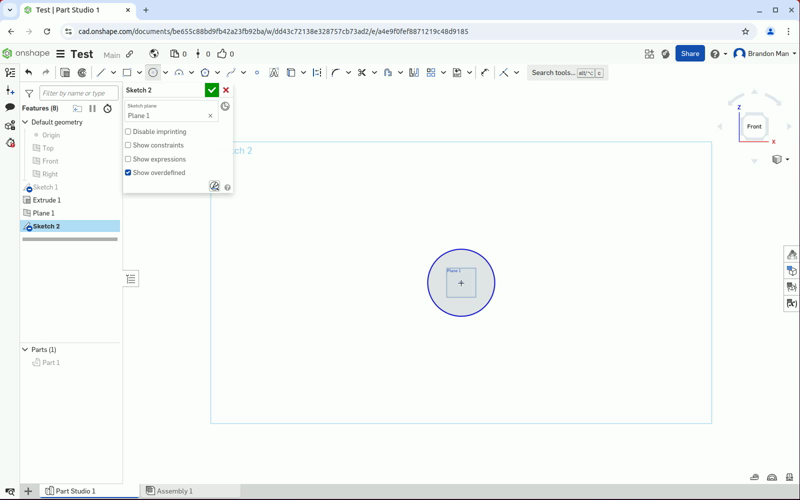
key_up(shift)
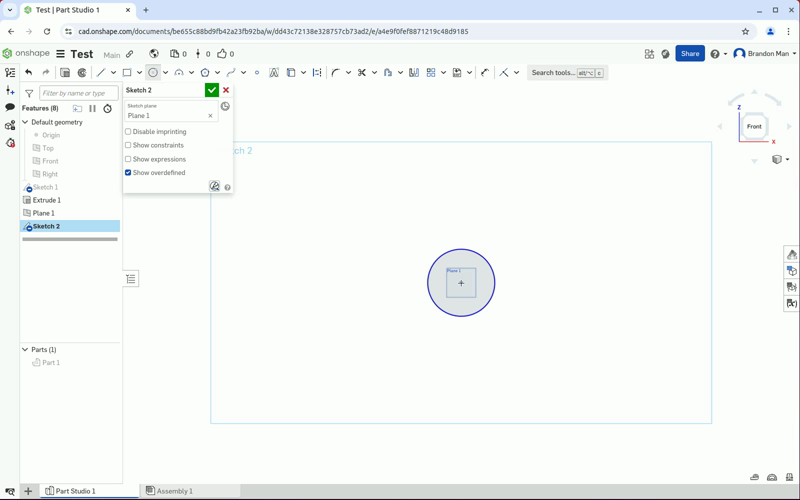
mouse_move(480, 282)
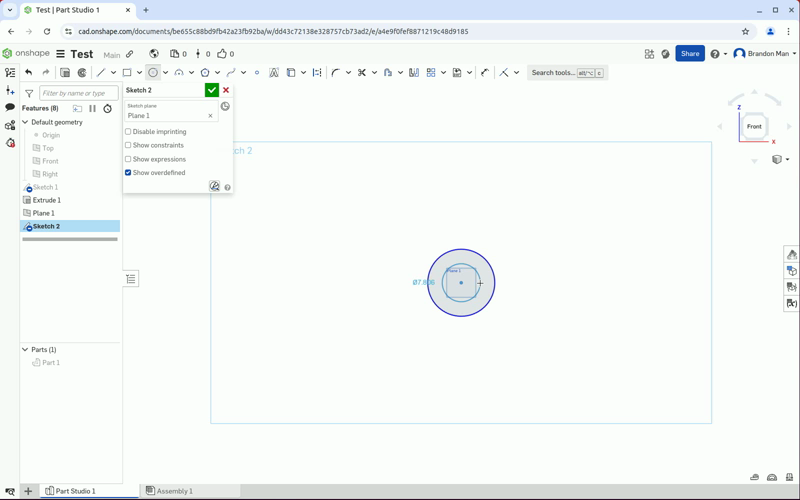
click(480, 282)
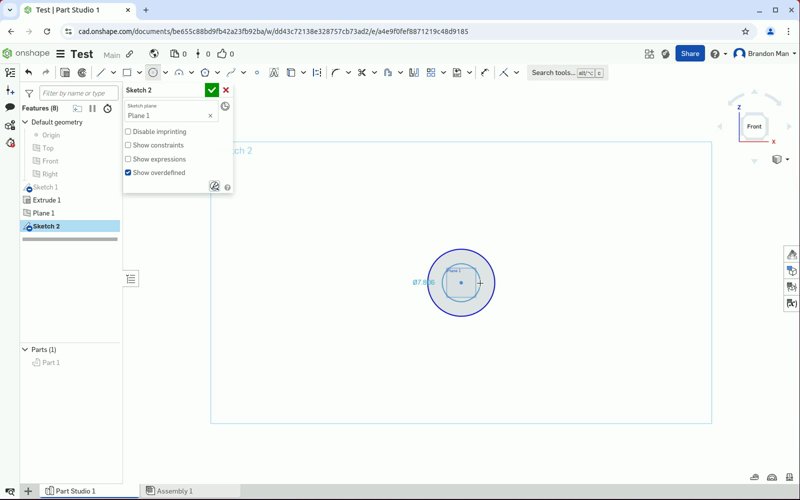
key(esc)
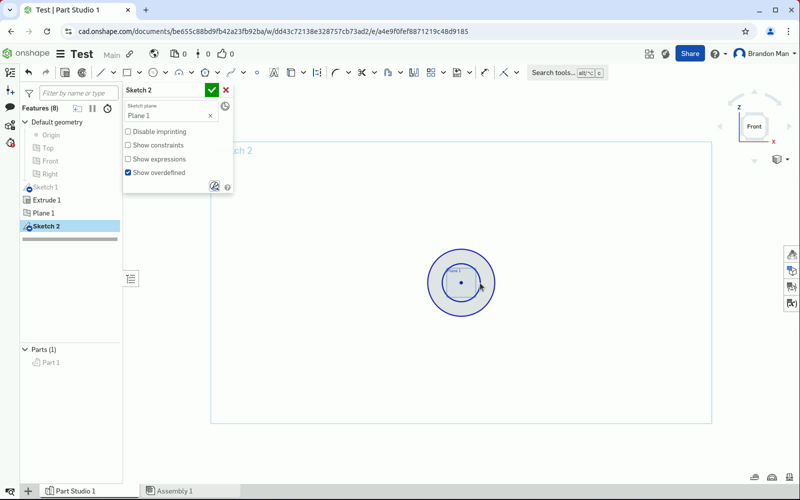
mouse_move(452, 263)
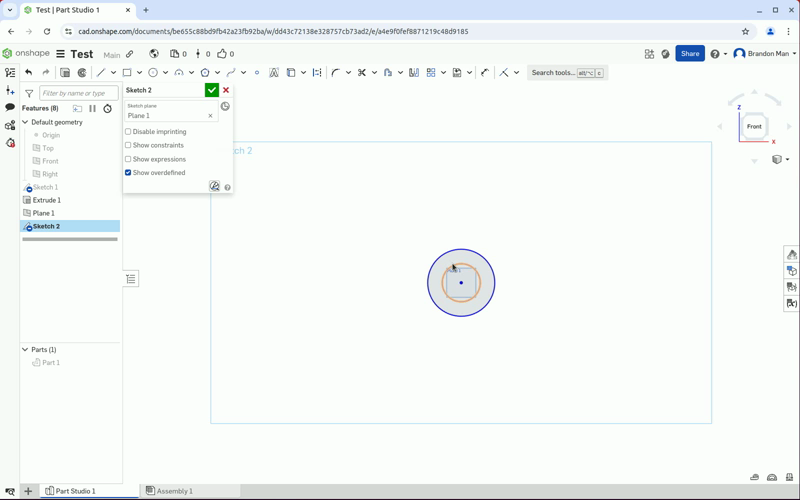
click(452, 263)
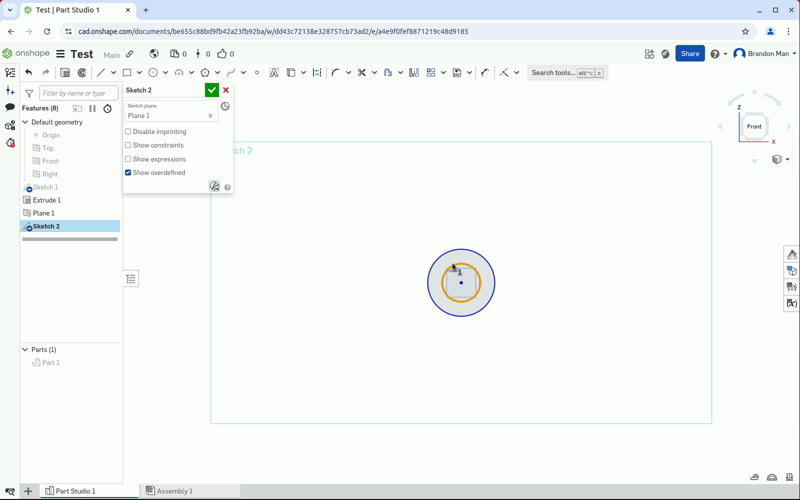
mouse_move(73, 352)
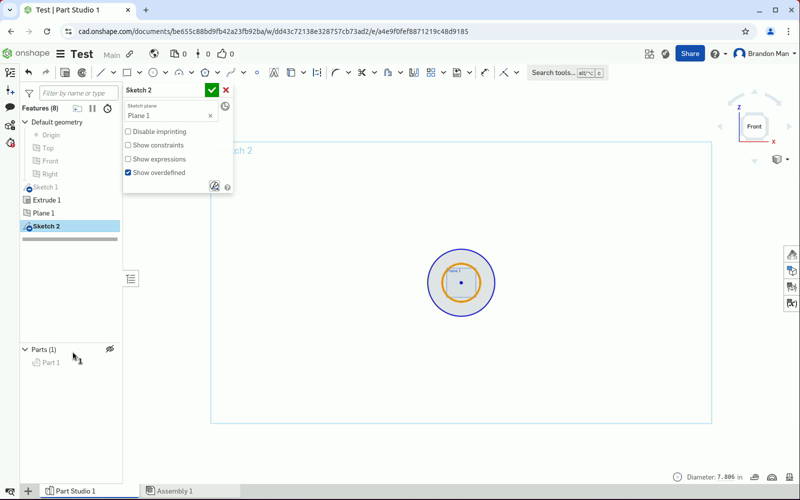
key(shift+y)
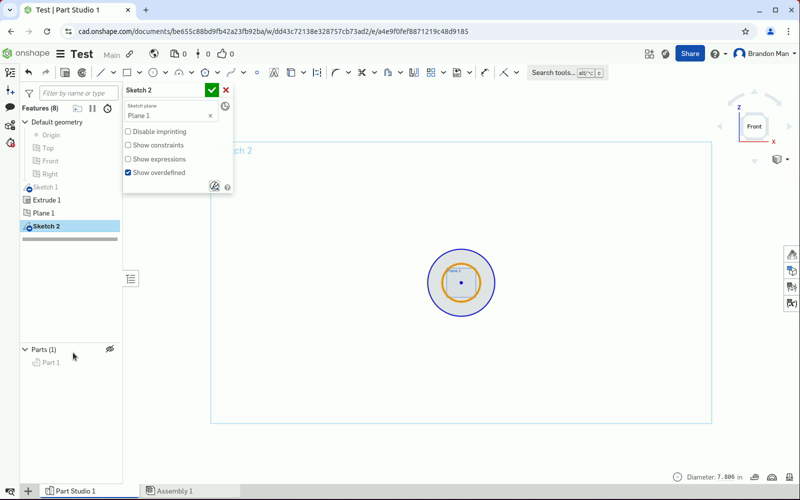
key(shift+e)
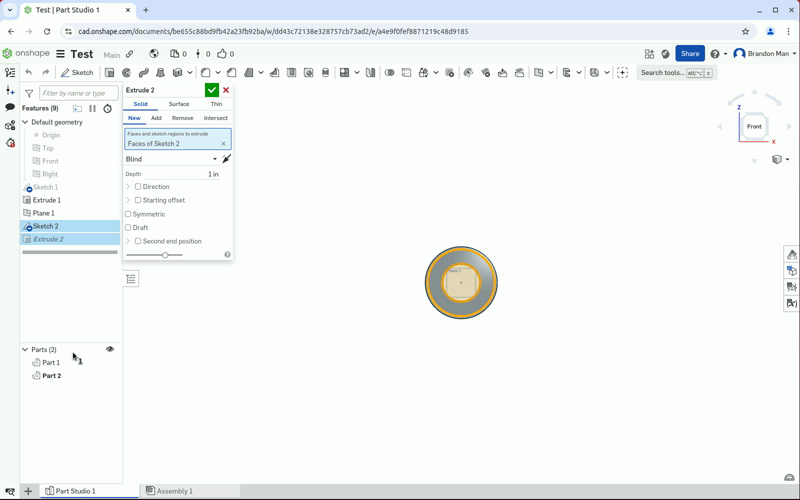
mouse_move(143, 106)
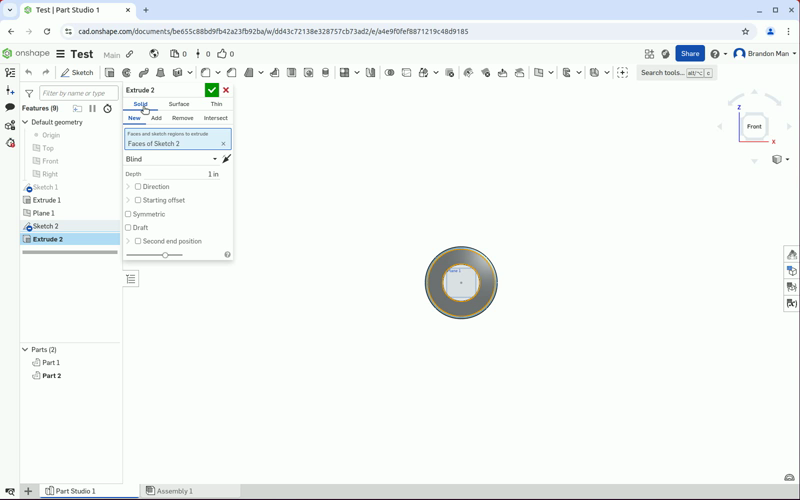
click(143, 106)
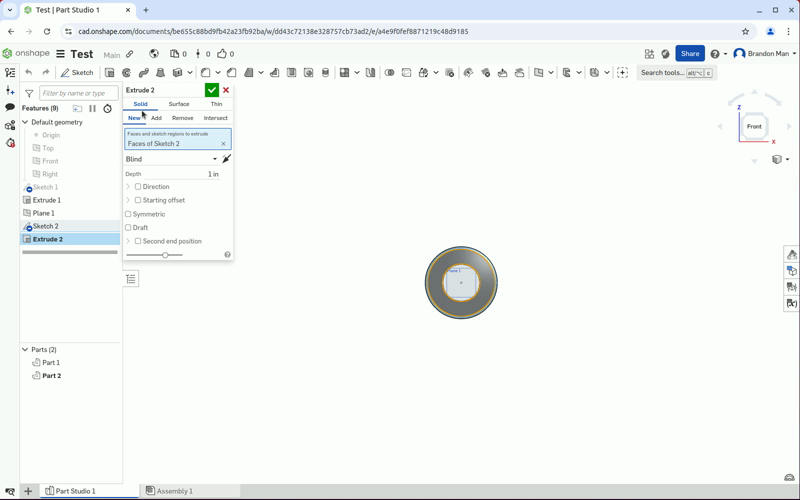
mouse_move(137, 120)
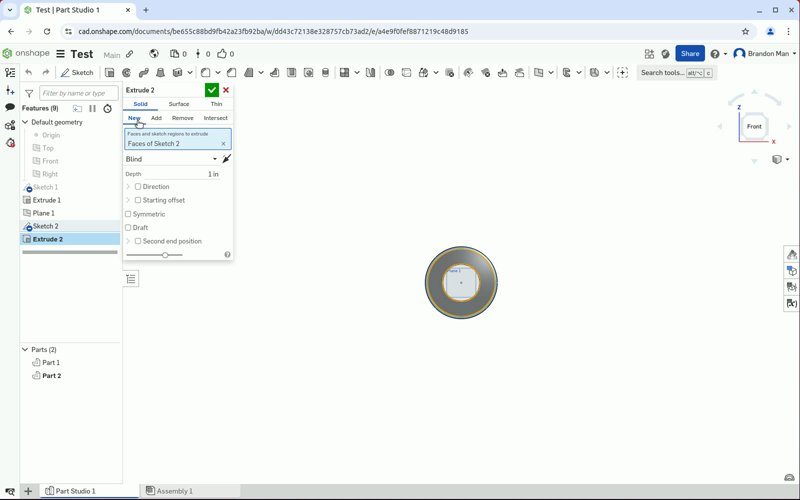
click(137, 120)
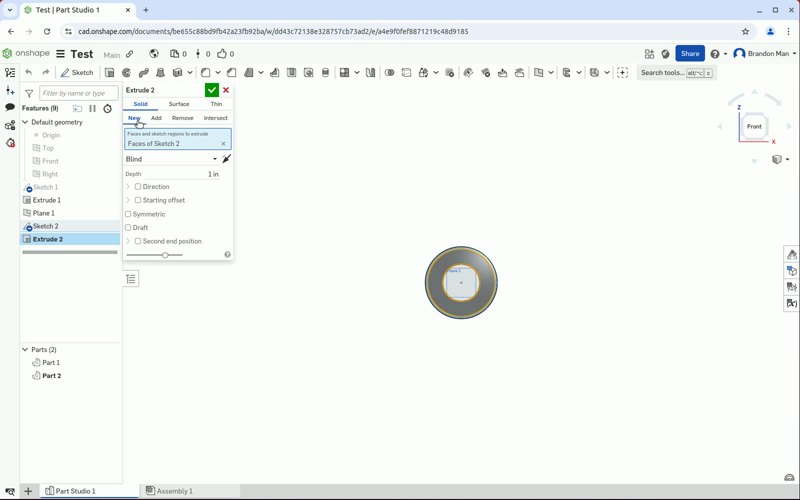
key(tab, 4)
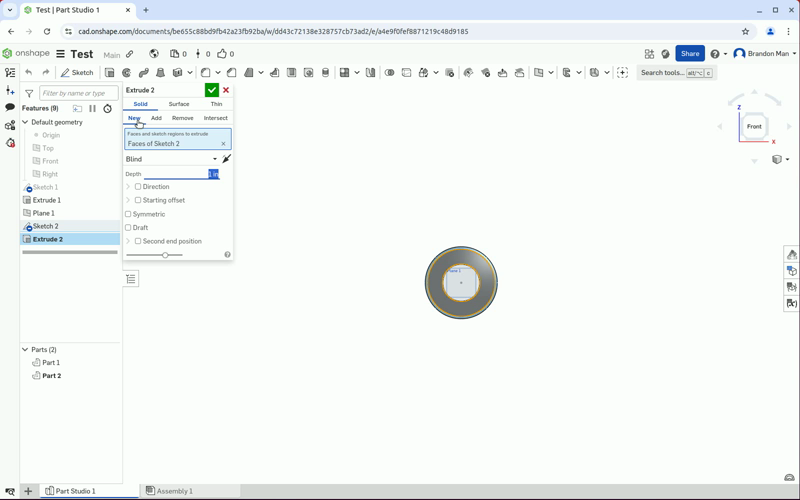
text(0.963)
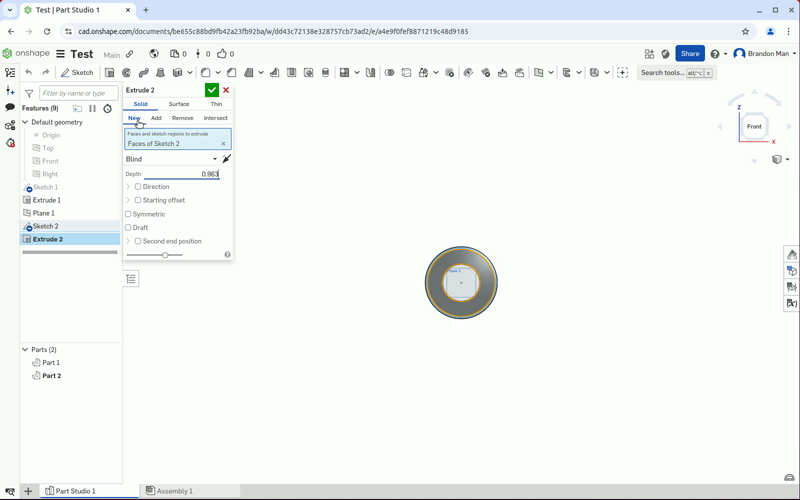
key(enter)
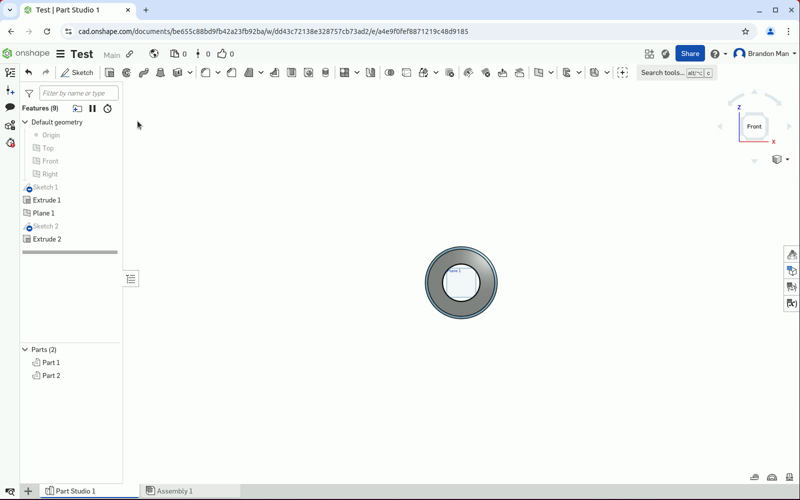
key(shift+h)
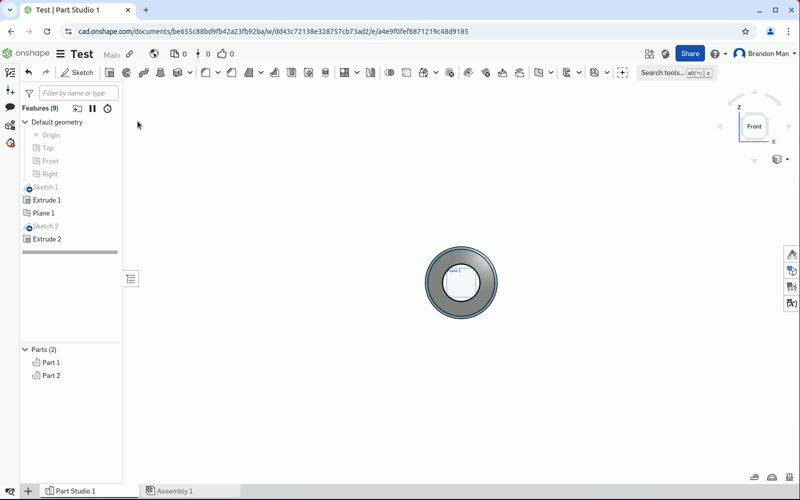
key(shift+h)
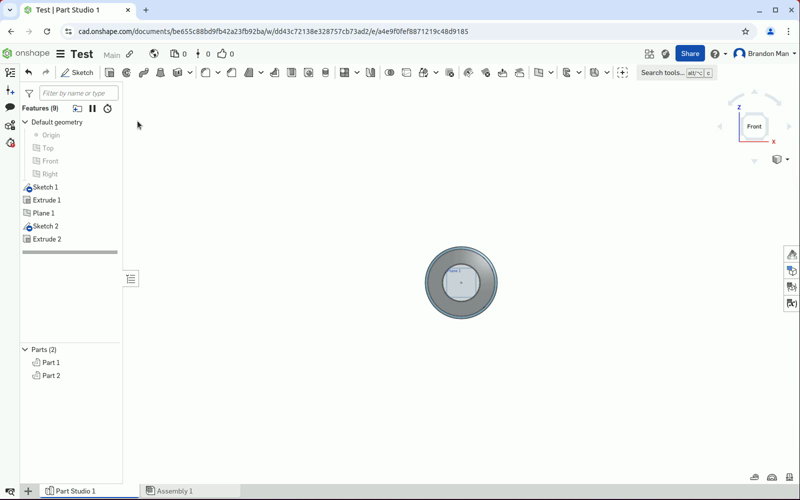
key(shift+7)
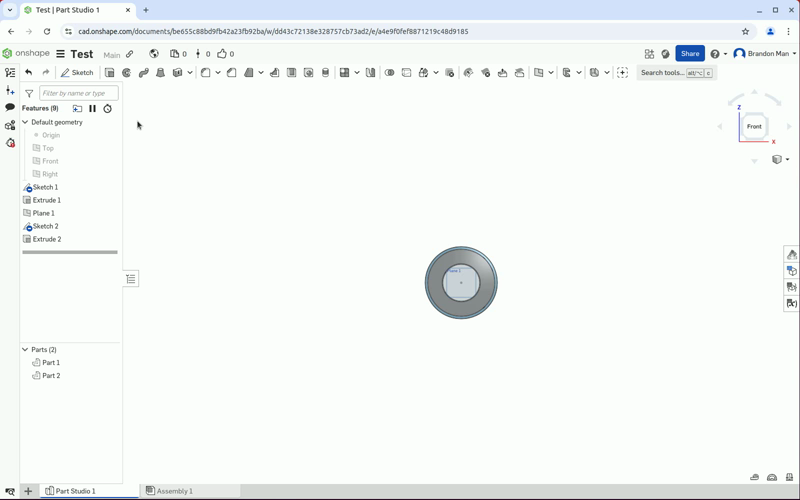
key(left, 2)
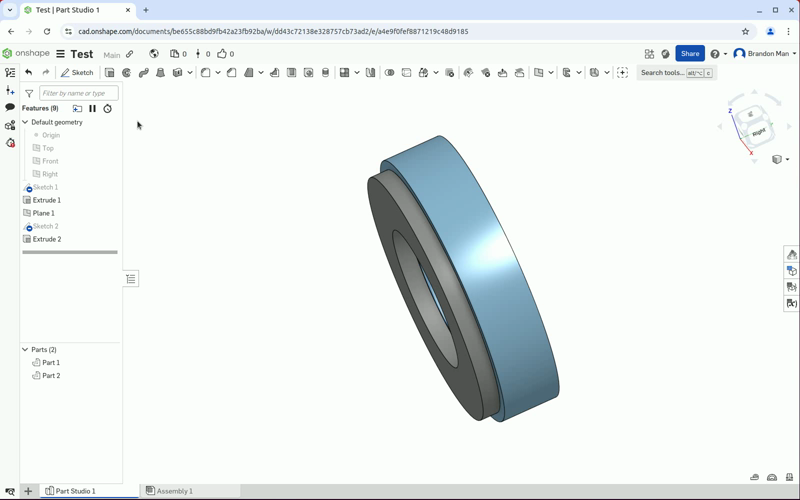
key(down, 2)
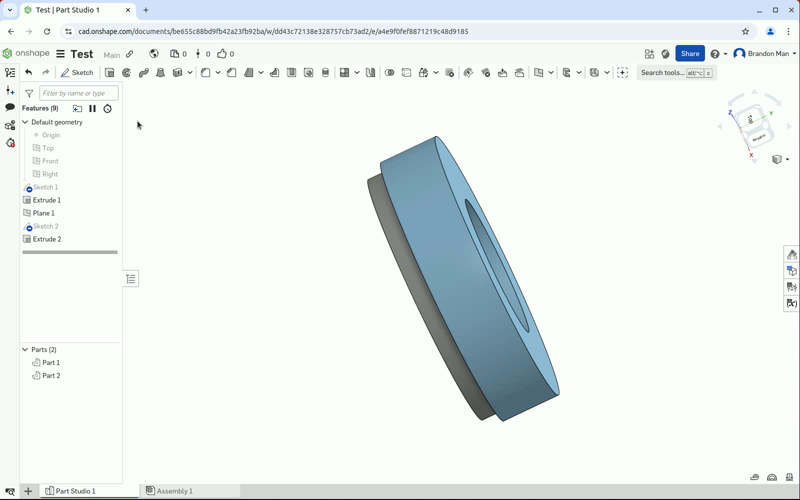
key(up, 2)
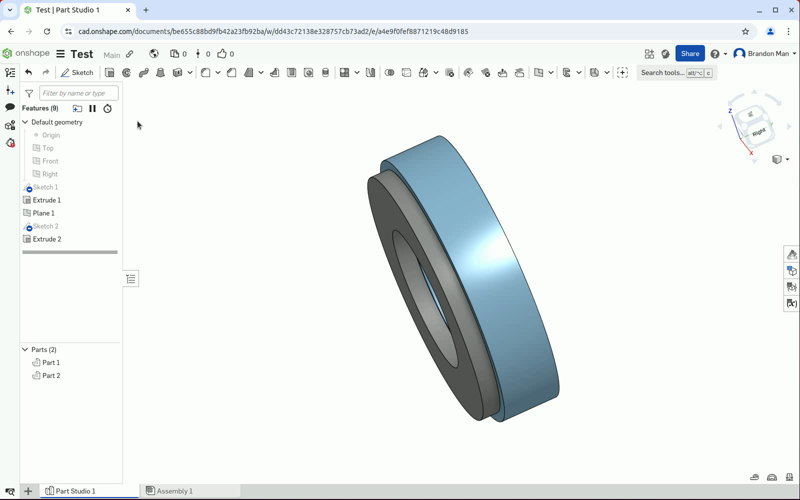
key(right, 2)
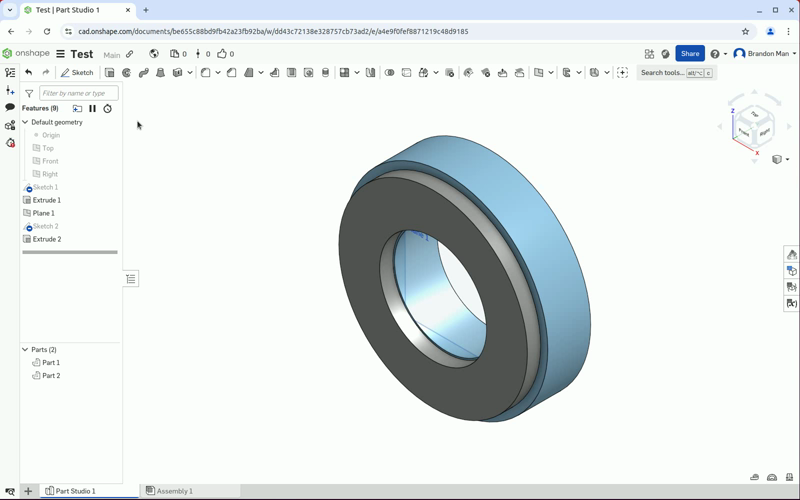
mouse_move(73, 189)
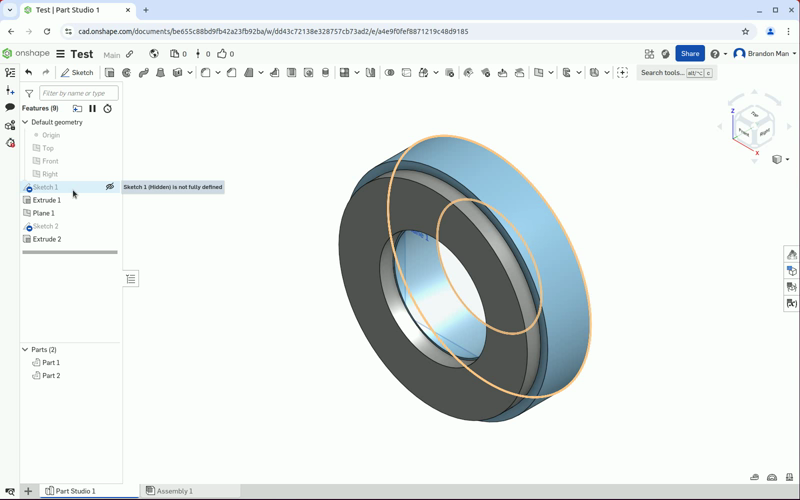
click(73, 189)